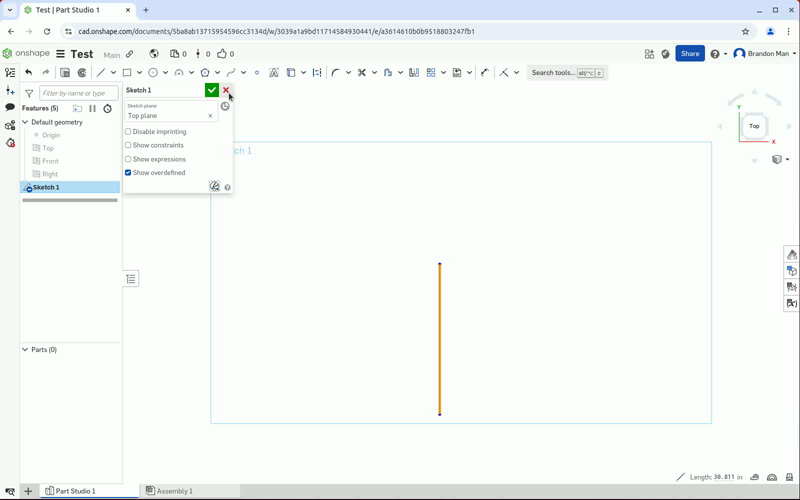
key(shift+h)
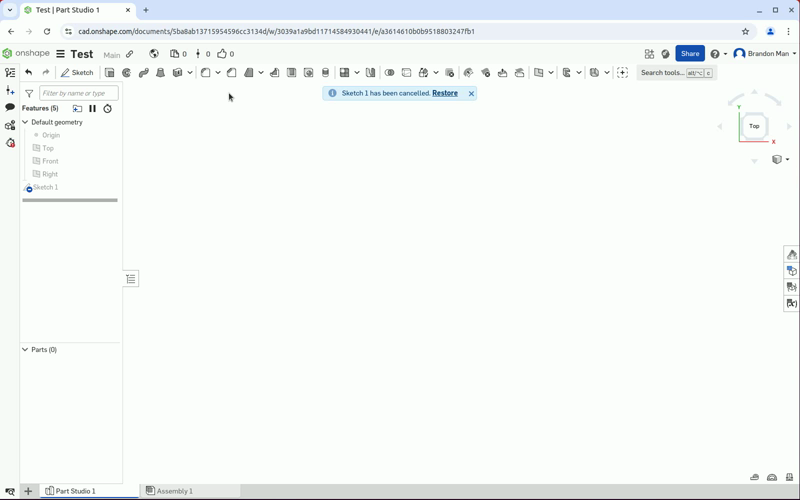
mouse_move(73, 352)
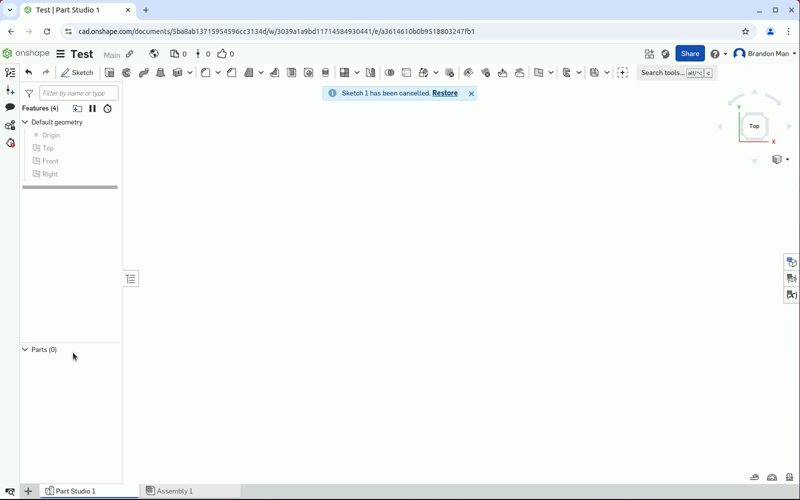
key(y)
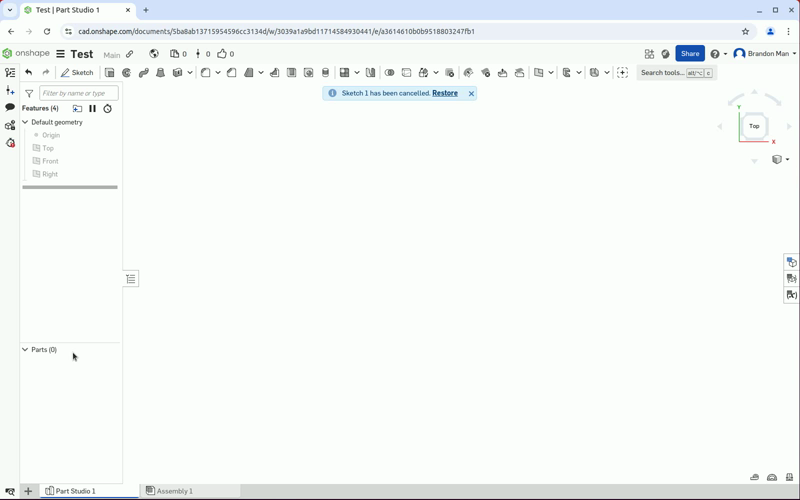
key(shift+p)
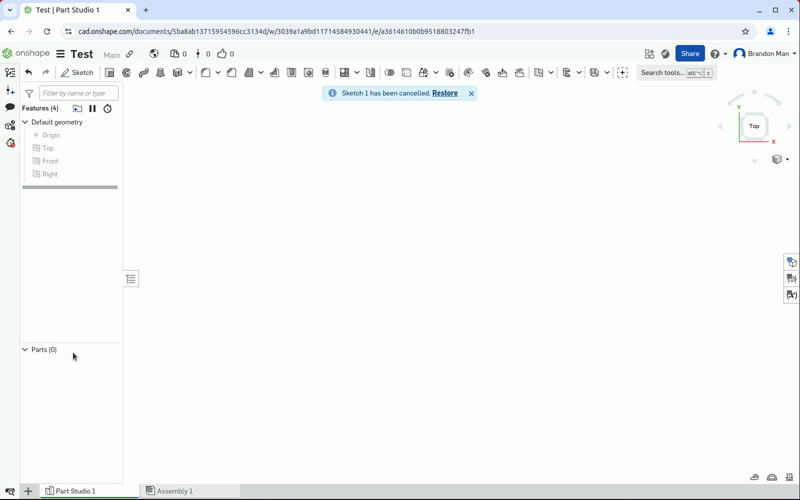
key(space)
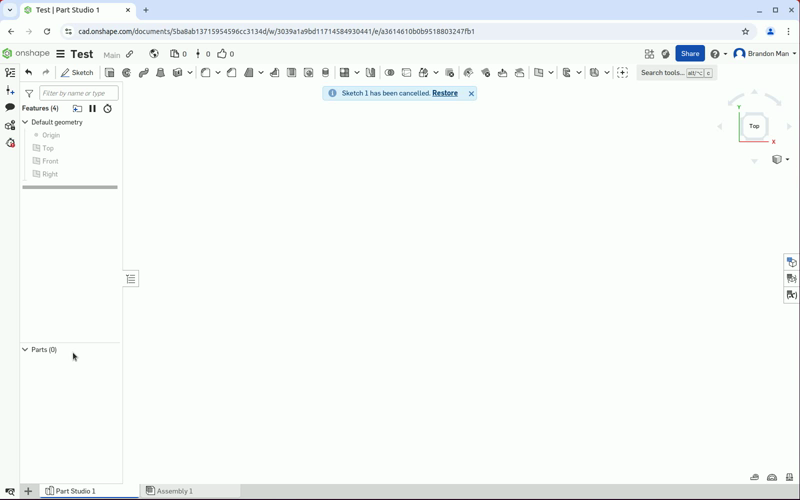
key_down(shift)
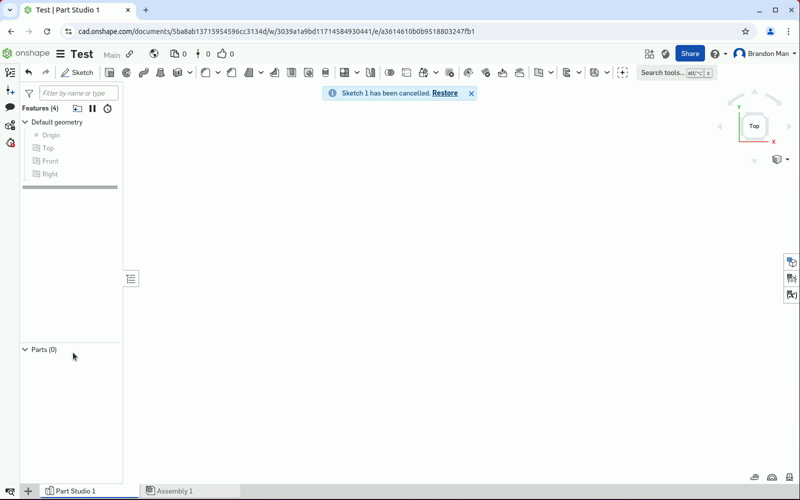
key(up)
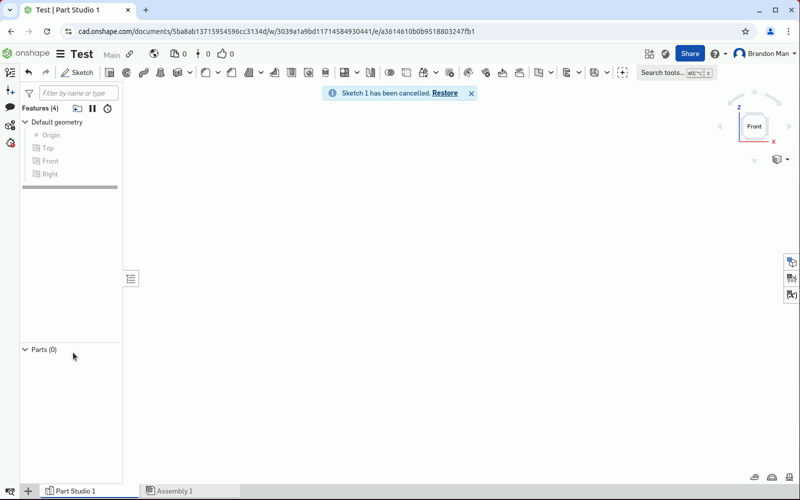
key_up(shift)
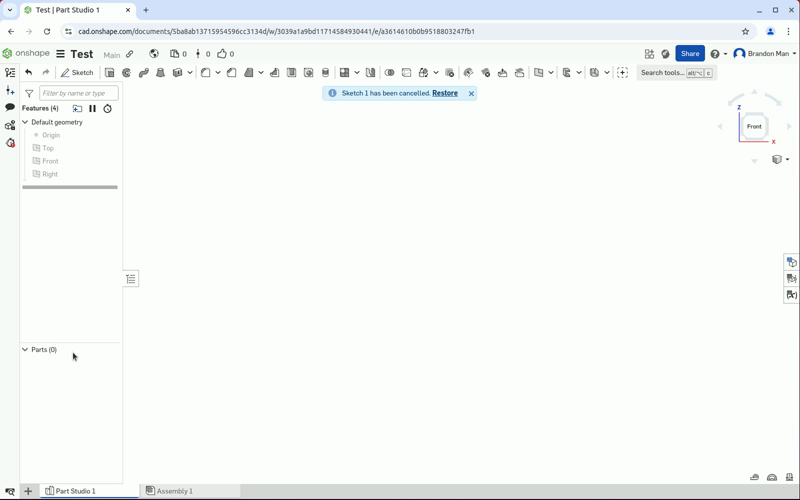
mouse_move(73, 352)
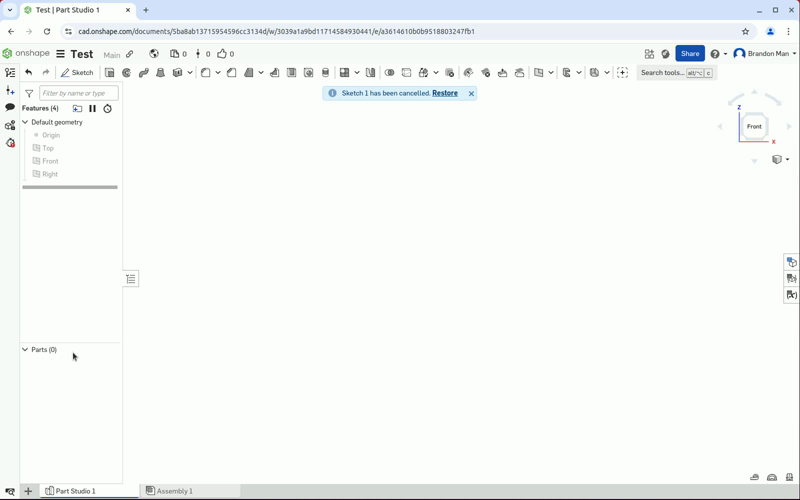
key(shift+y)
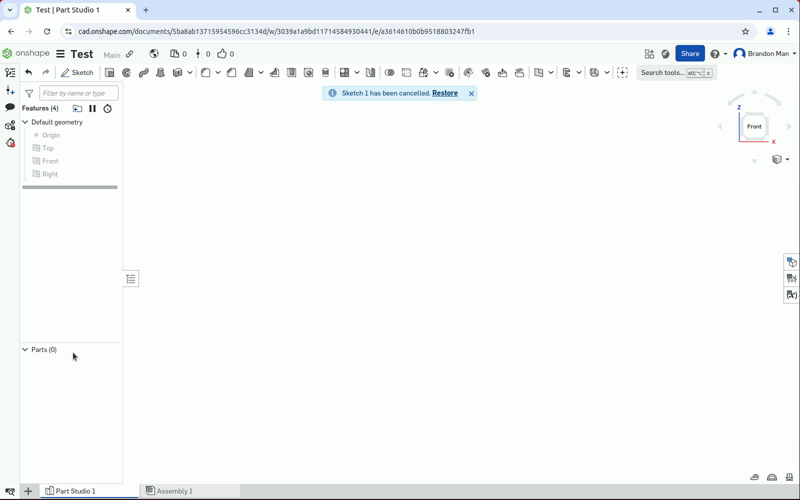
key(shift+s)
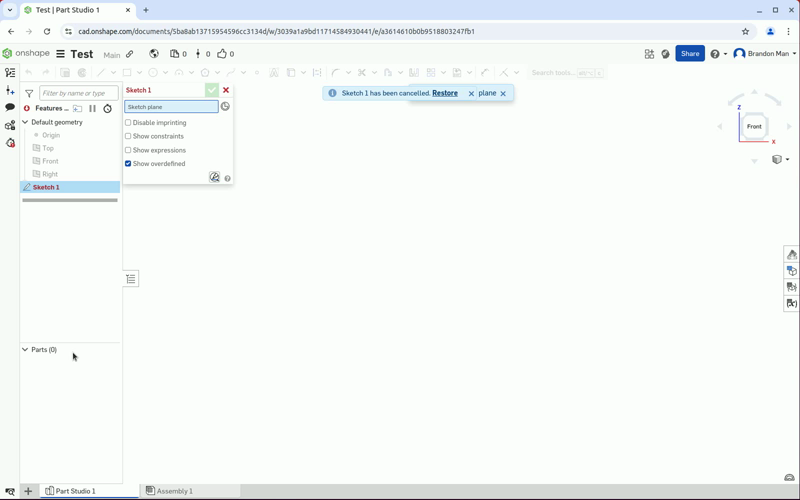
mouse_move(73, 163)
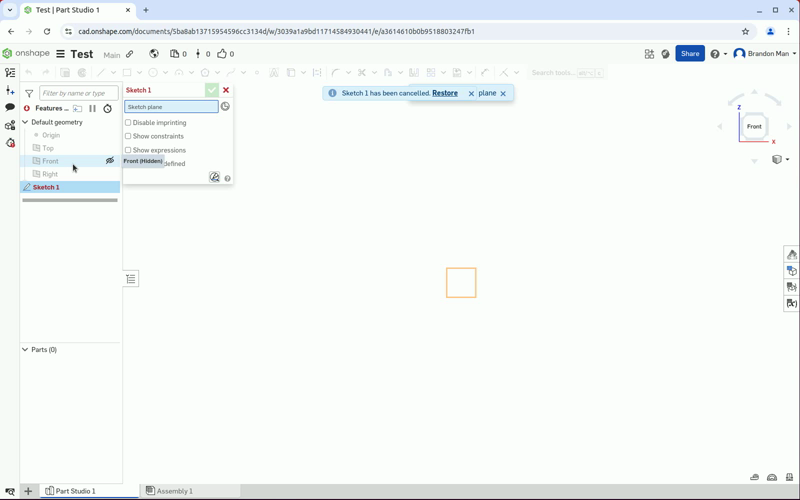
click(73, 163)
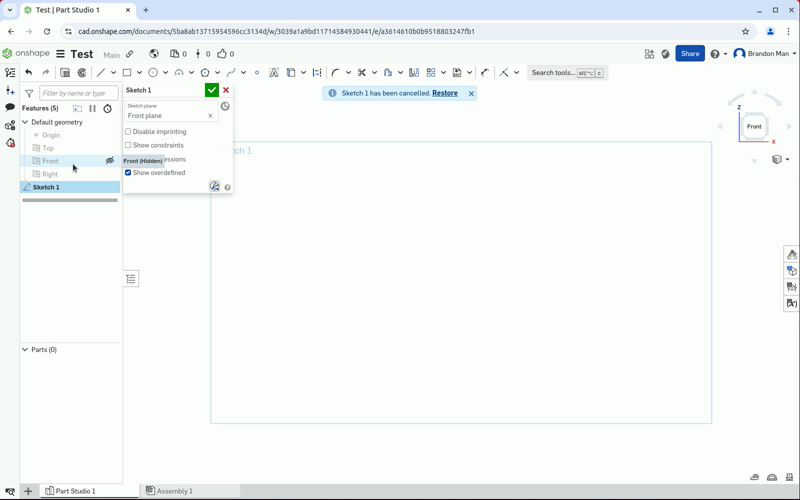
mouse_move(73, 352)
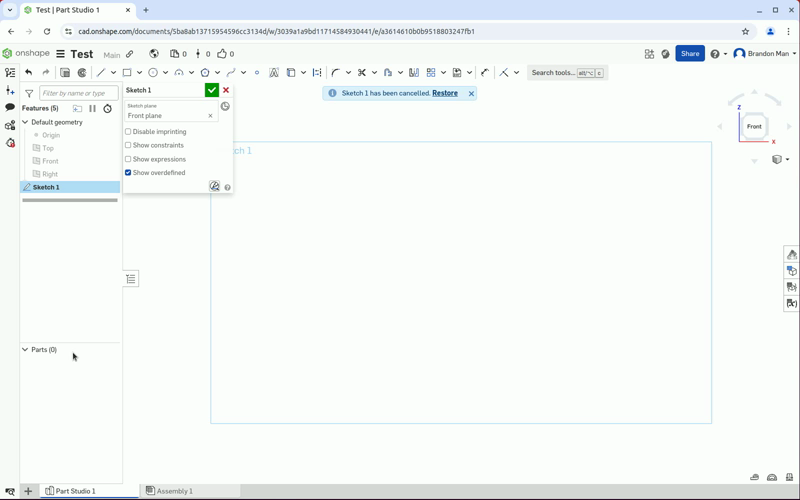
key(y)
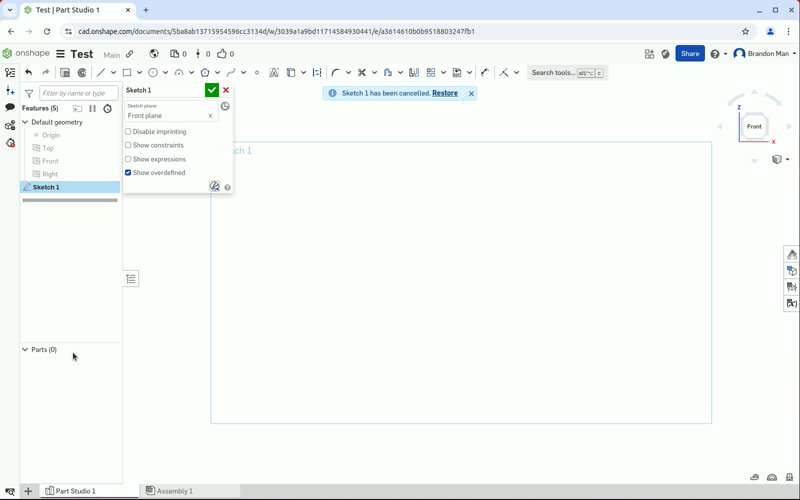
key(c)
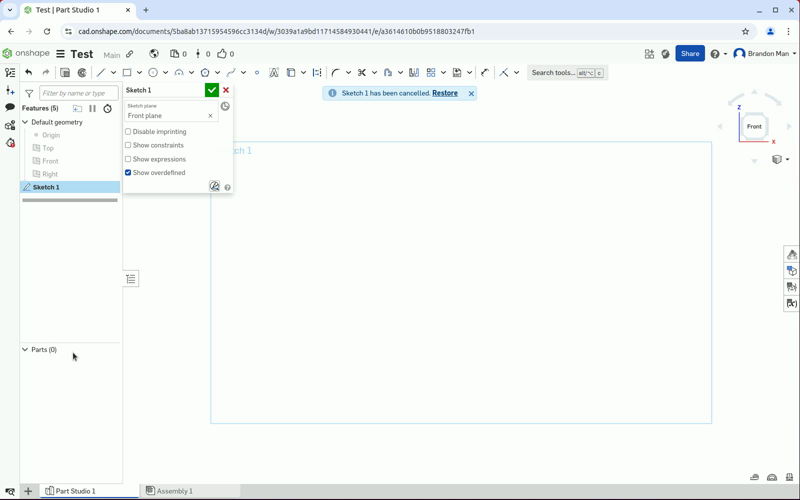
key_down(shift)
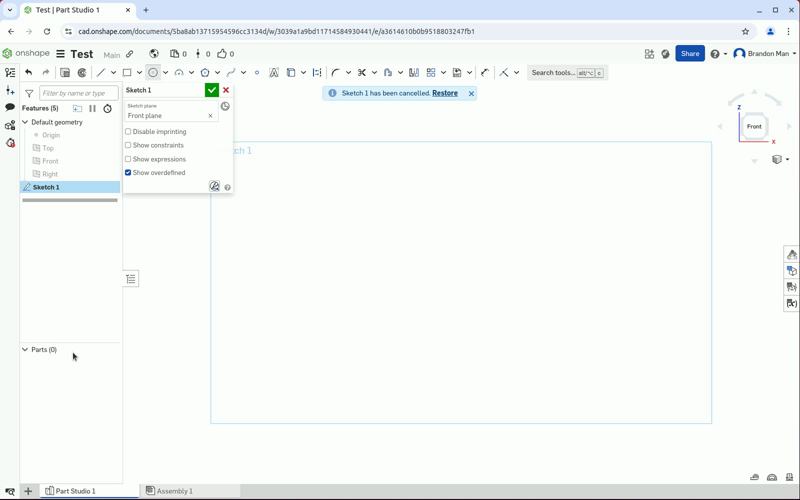
mouse_move(461, 282)
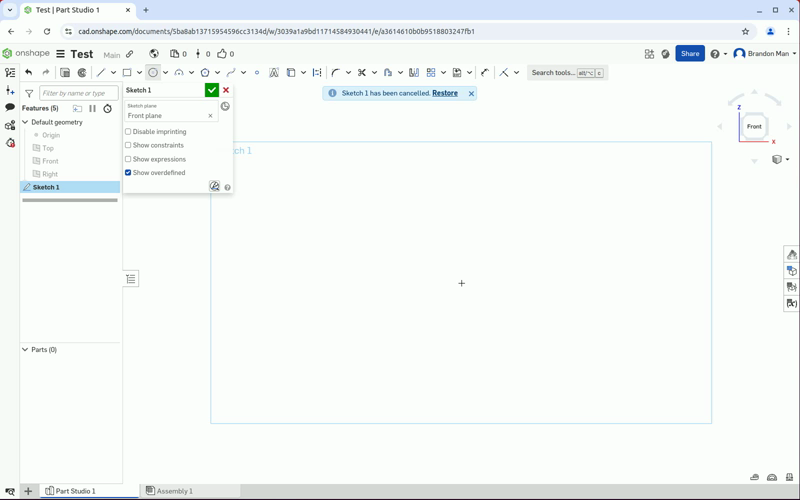
click(461, 282)
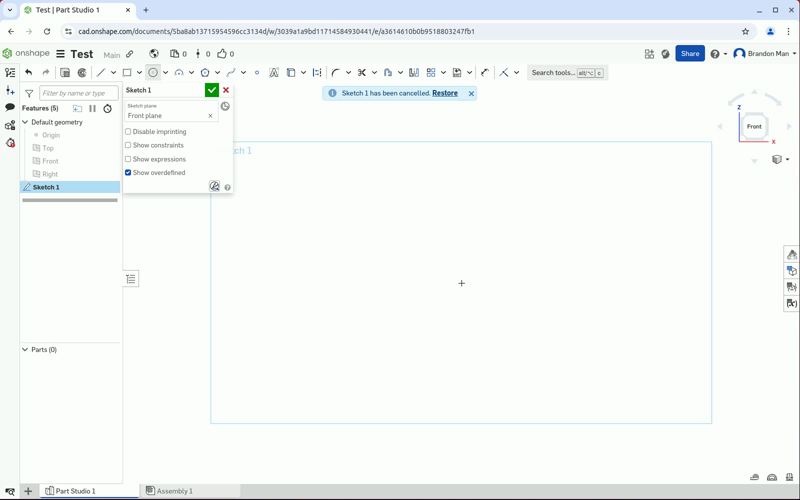
key_up(shift)
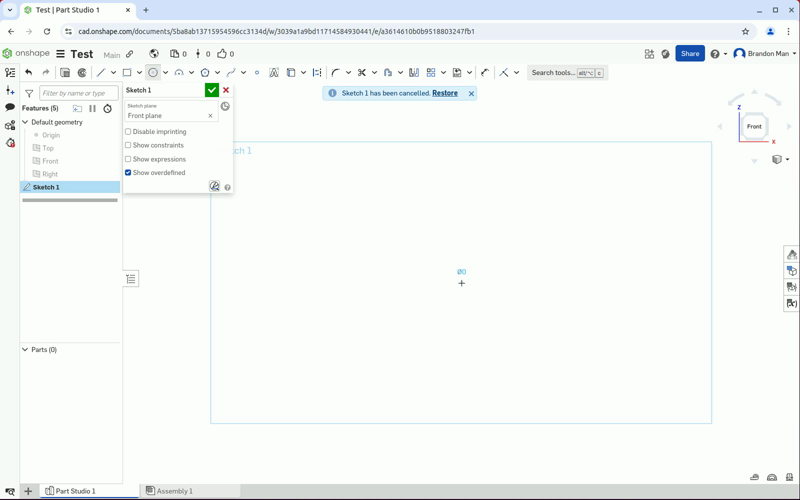
mouse_move(491, 282)
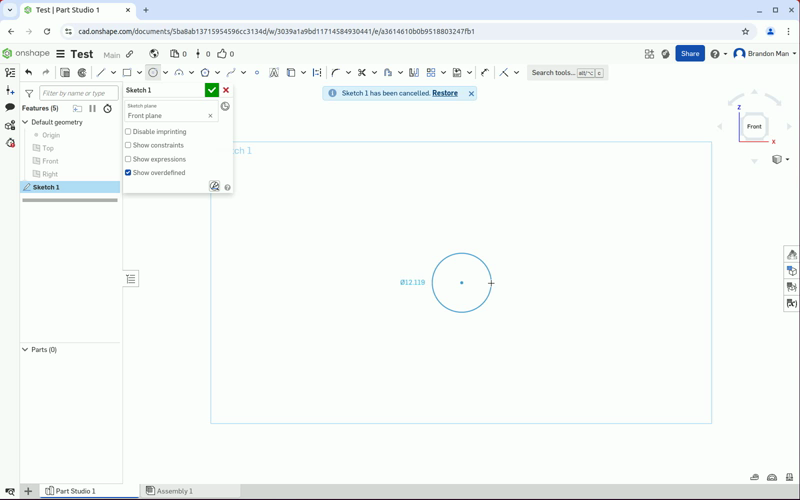
click(491, 282)
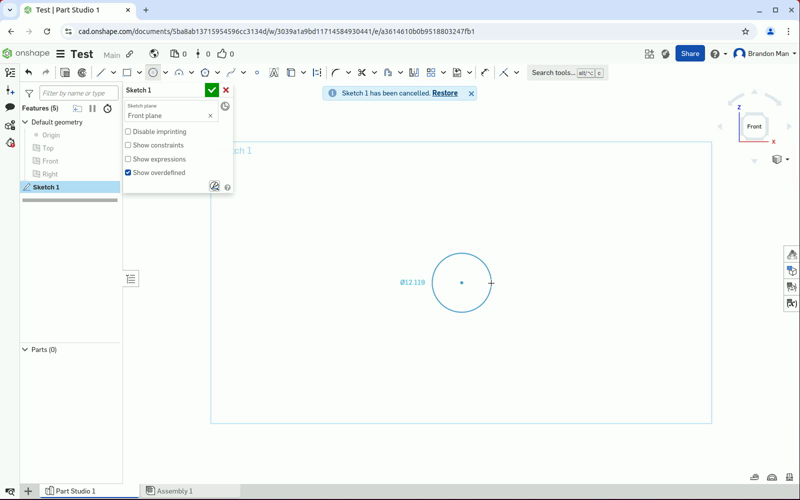
key(esc)
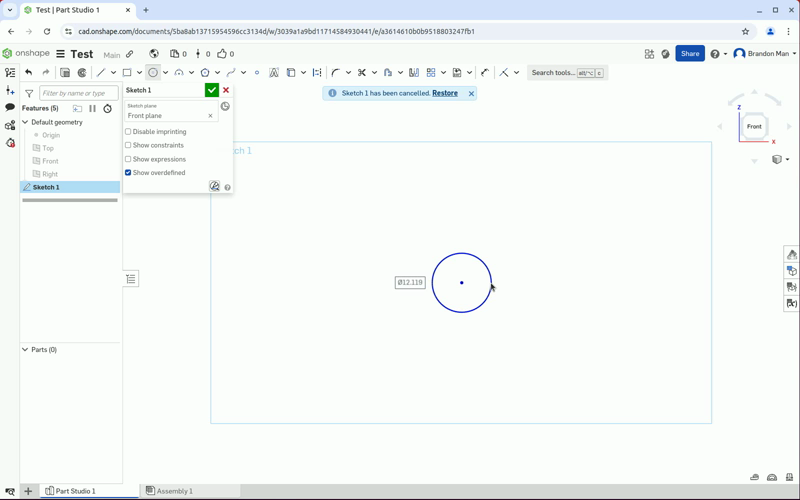
key(c)
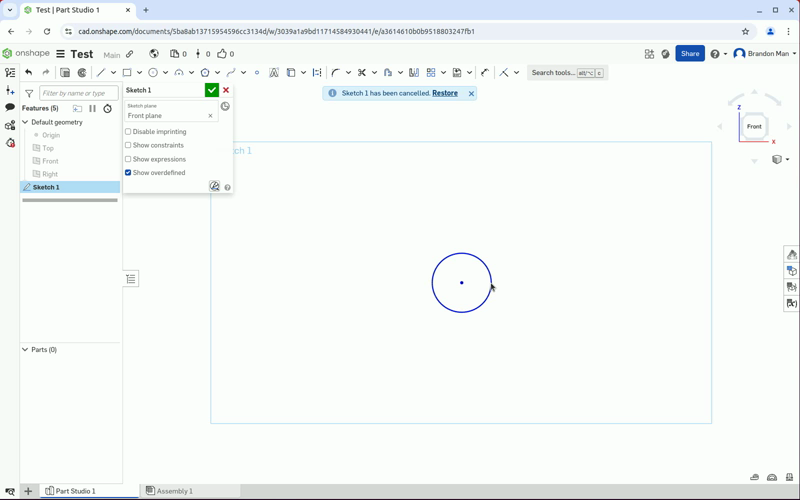
key_down(shift)
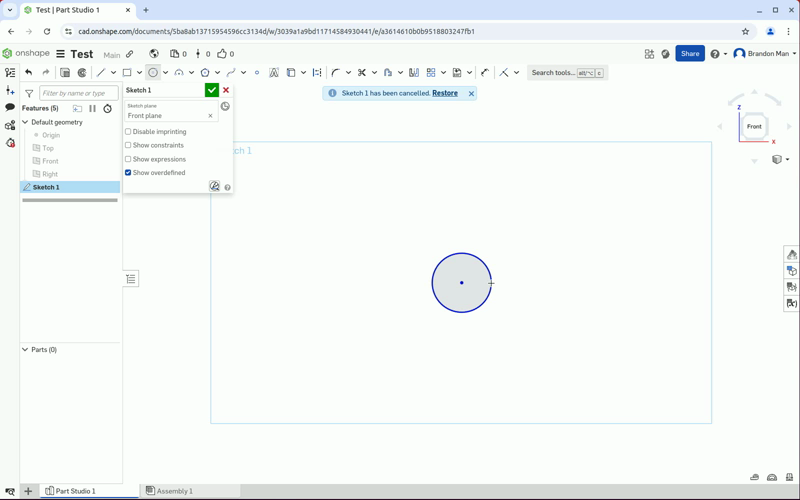
mouse_move(461, 282)
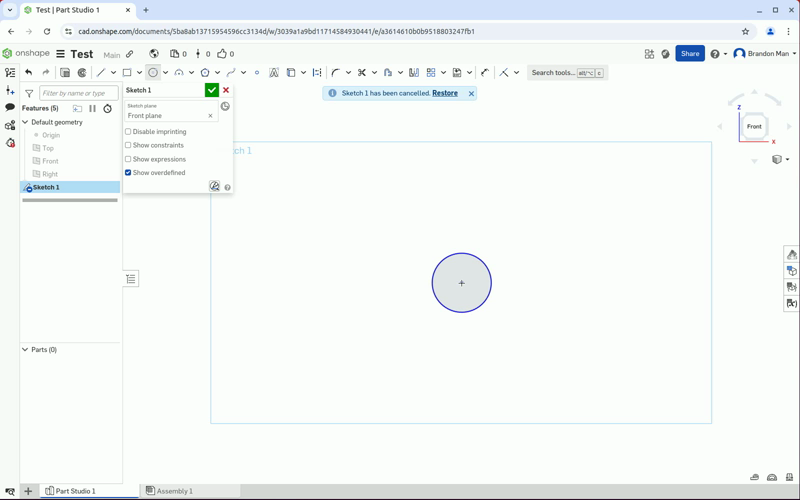
click(461, 282)
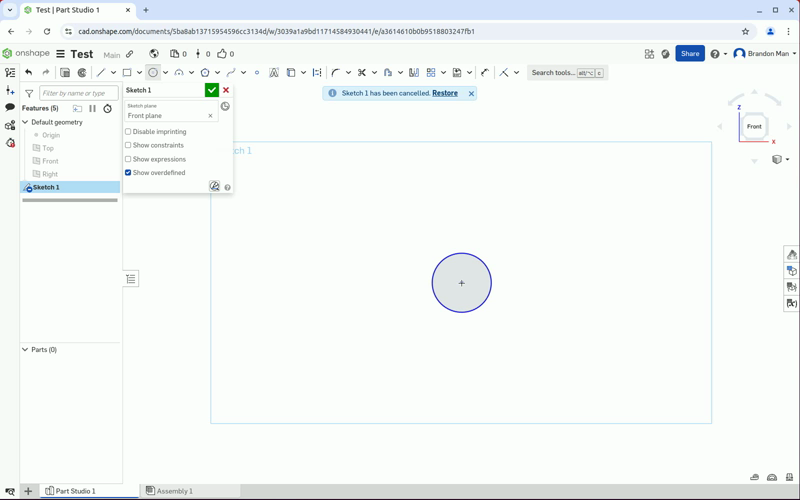
key_up(shift)
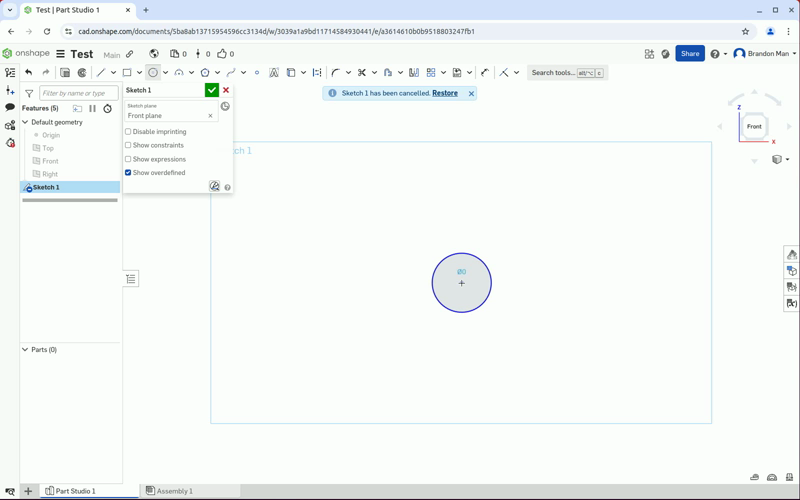
mouse_move(482, 282)
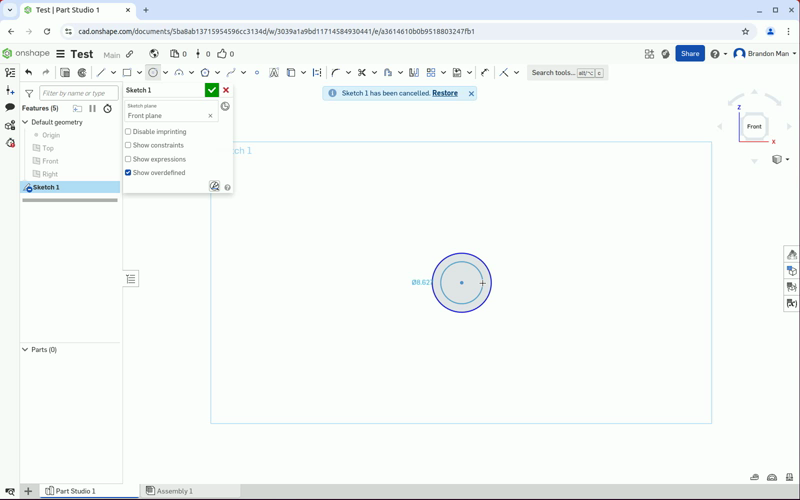
click(482, 282)
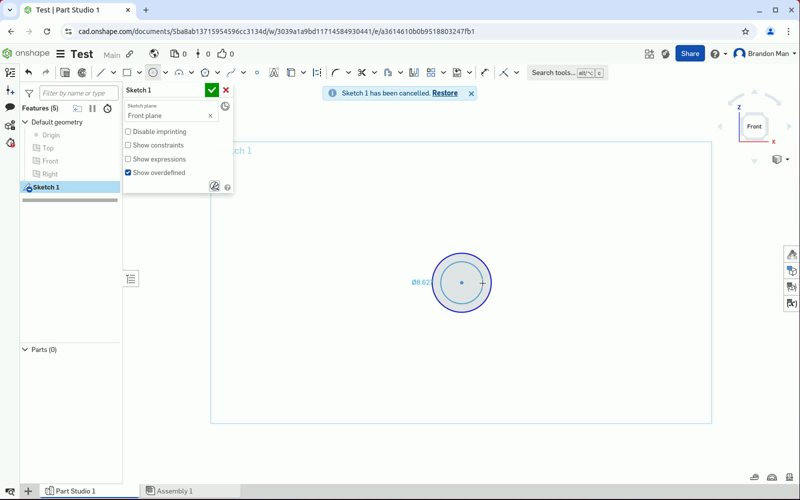
key(esc)
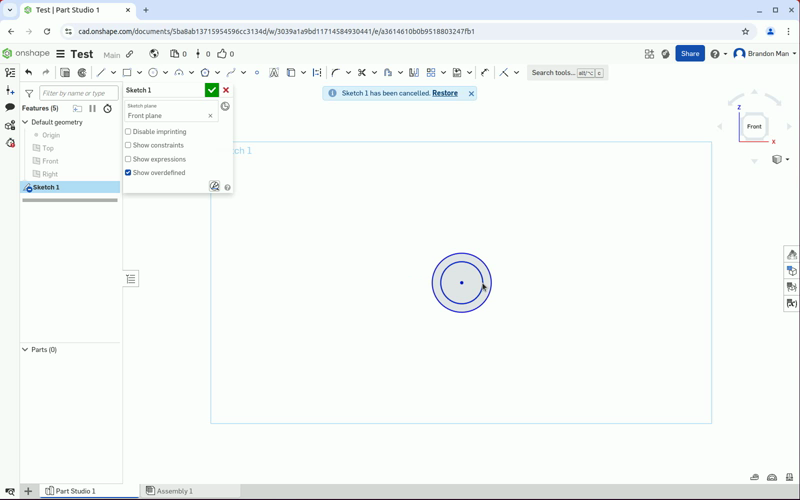
mouse_move(433, 286)
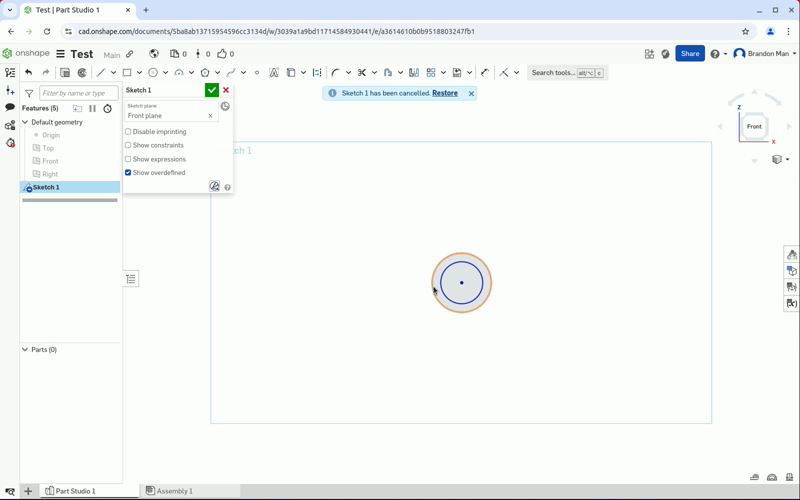
scroll(6)
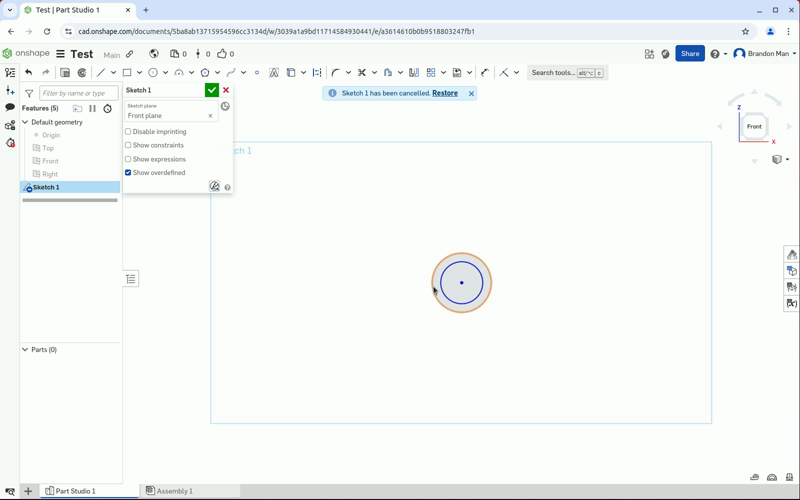
scroll(6)
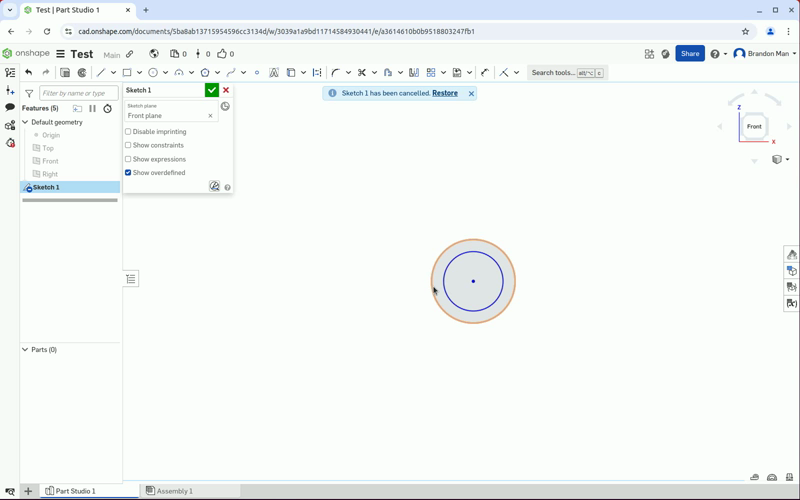
scroll(6)
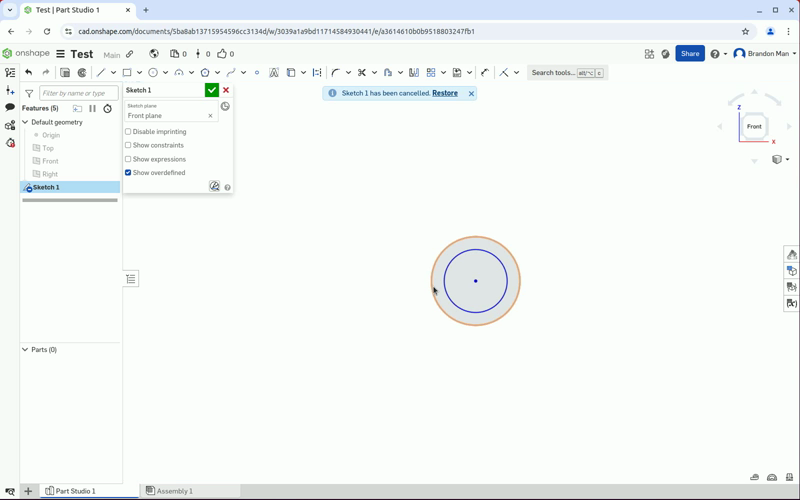
scroll(6)
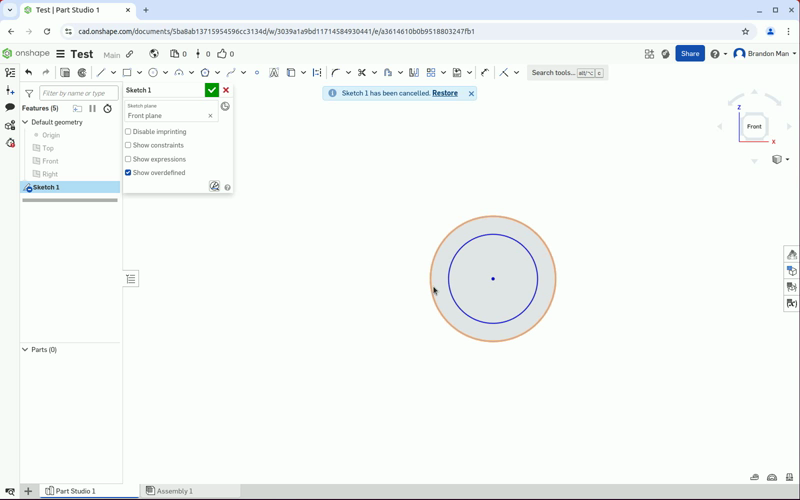
scroll(6)
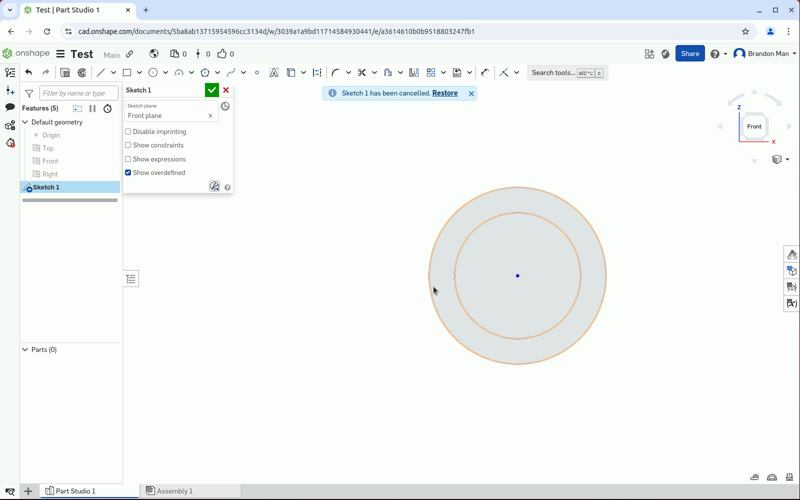
scroll(6)
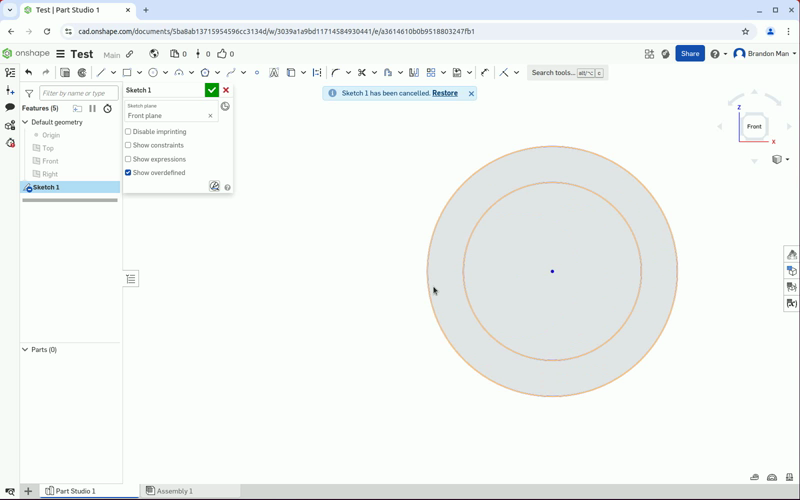
scroll(6)
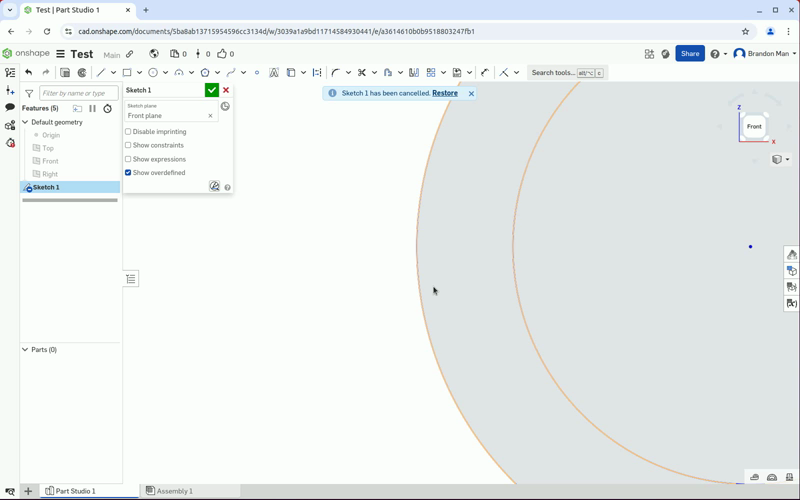
click(433, 286)
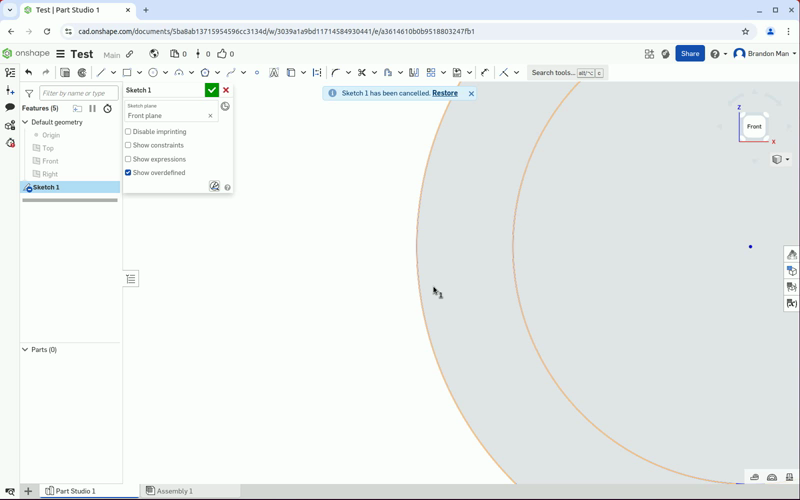
scroll(-6)
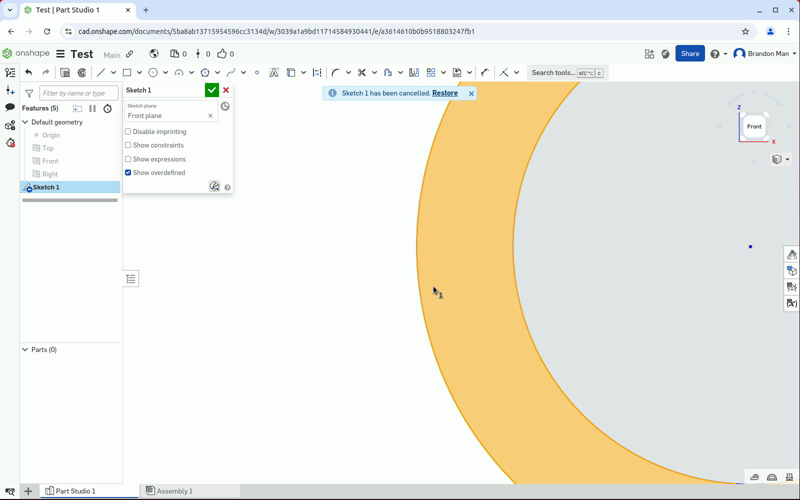
scroll(-6)
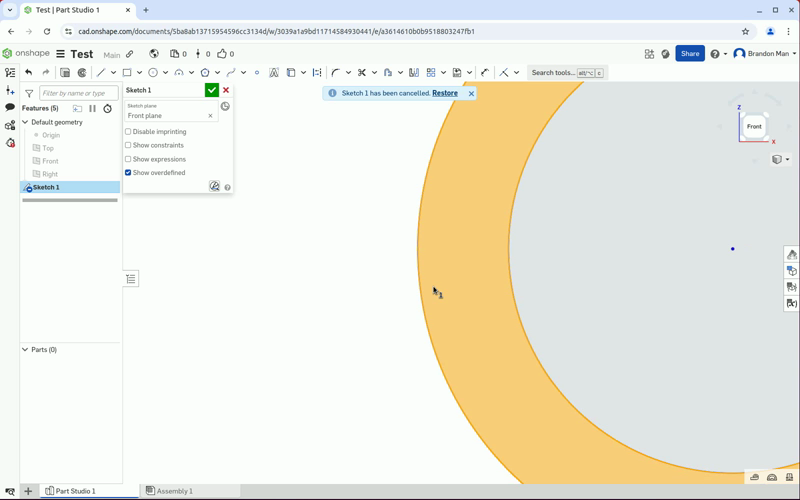
scroll(-6)
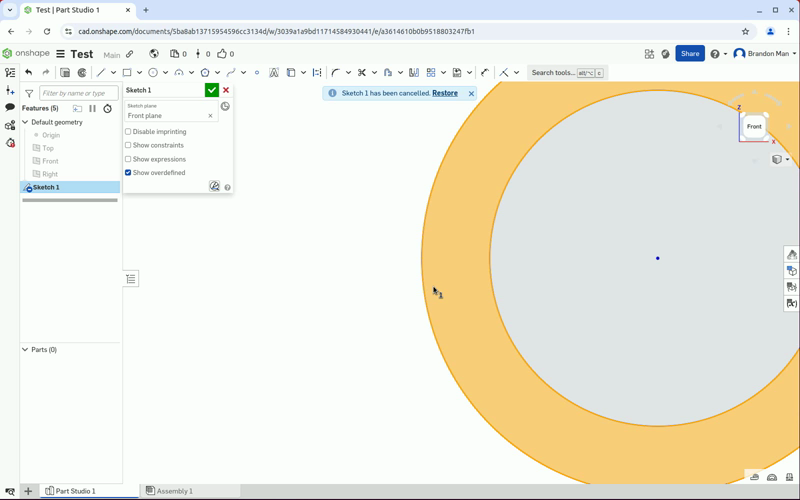
scroll(-6)
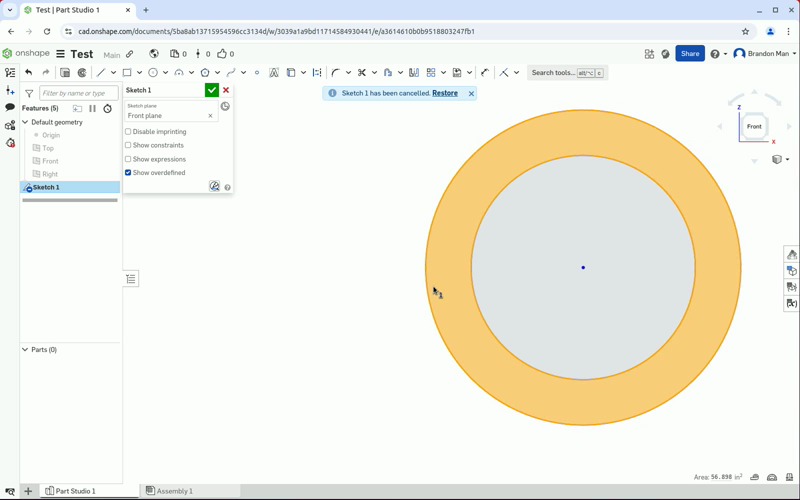
scroll(-6)
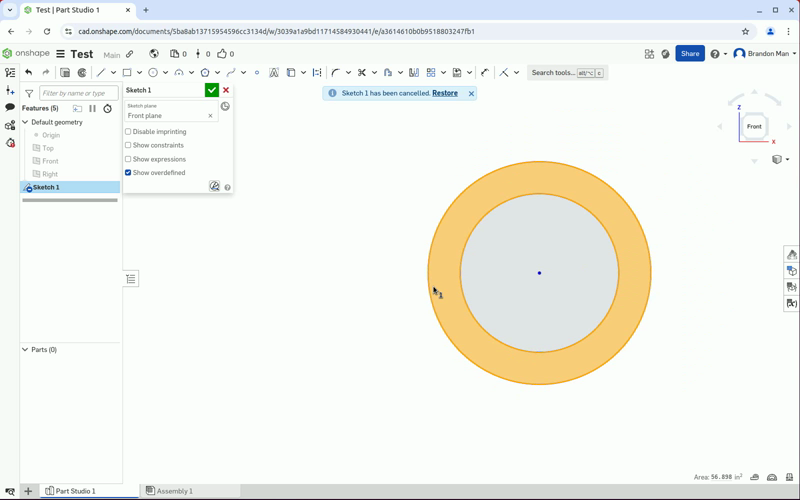
scroll(-6)
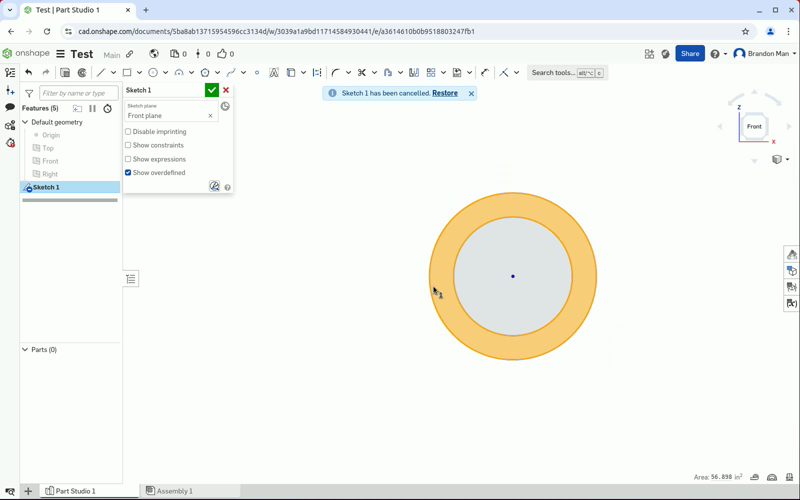
scroll(-6)
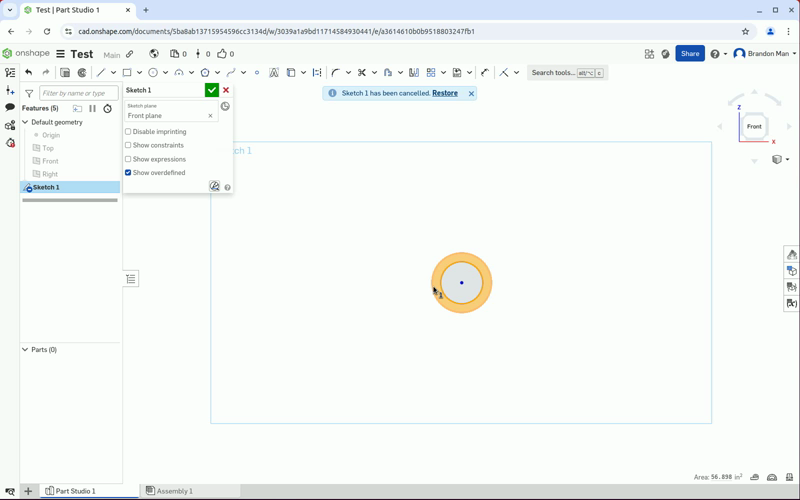
mouse_move(73, 352)
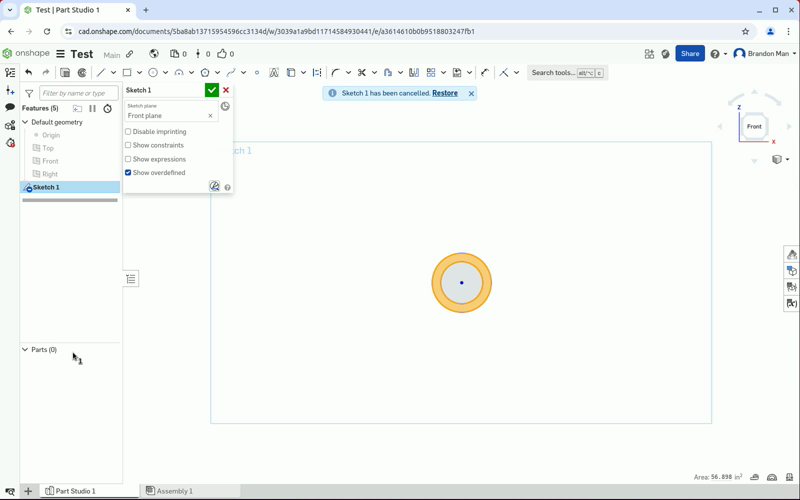
key(shift+y)
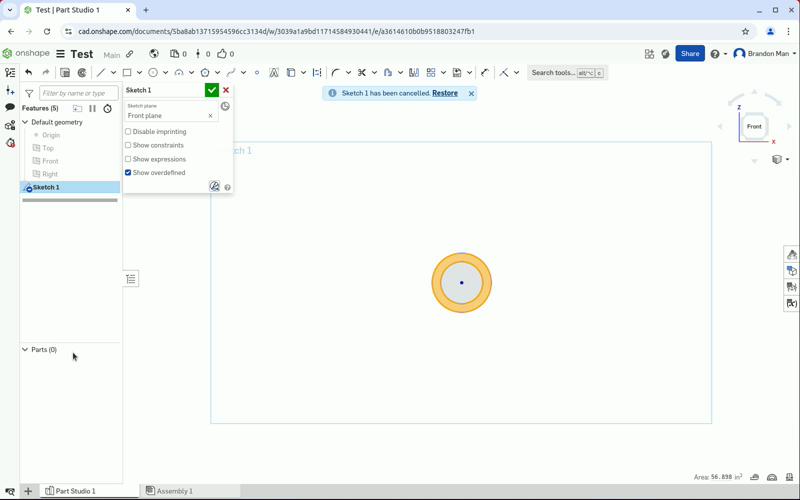
key(shift+e)
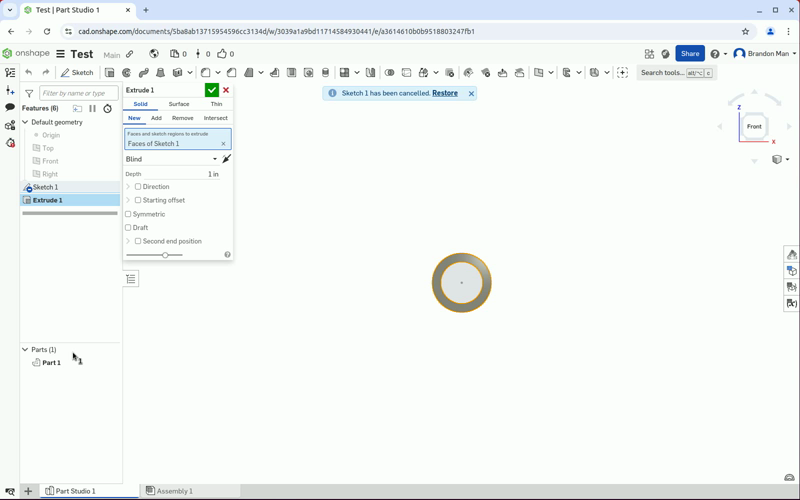
mouse_move(143, 106)
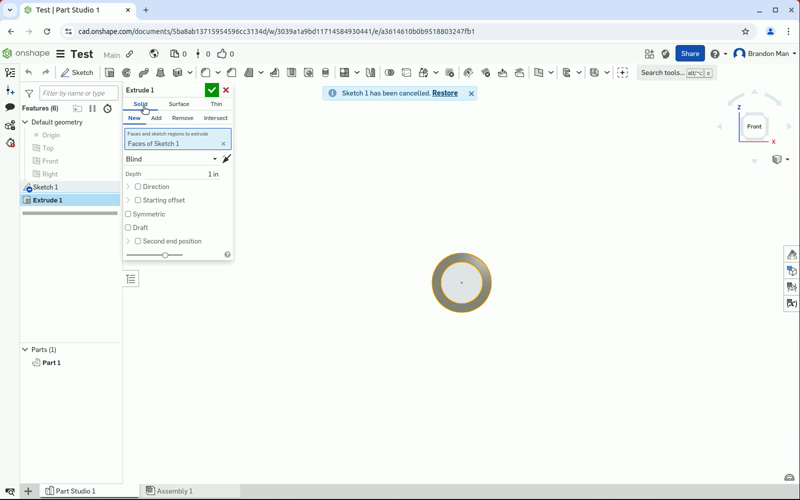
click(143, 106)
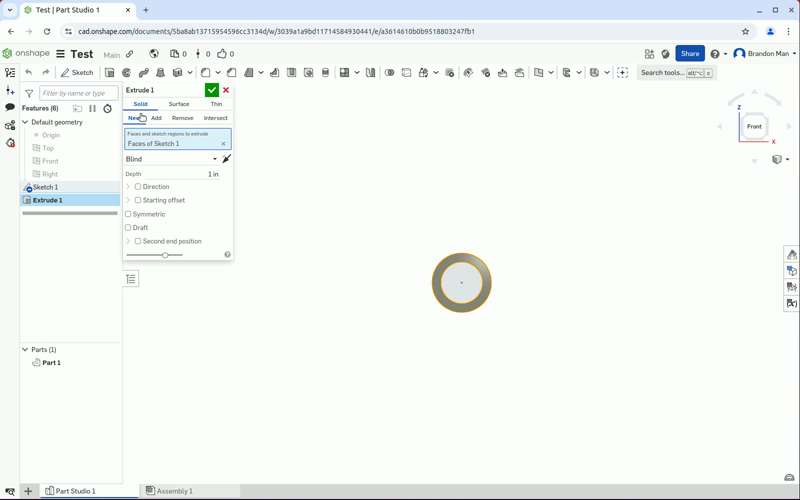
mouse_move(137, 120)
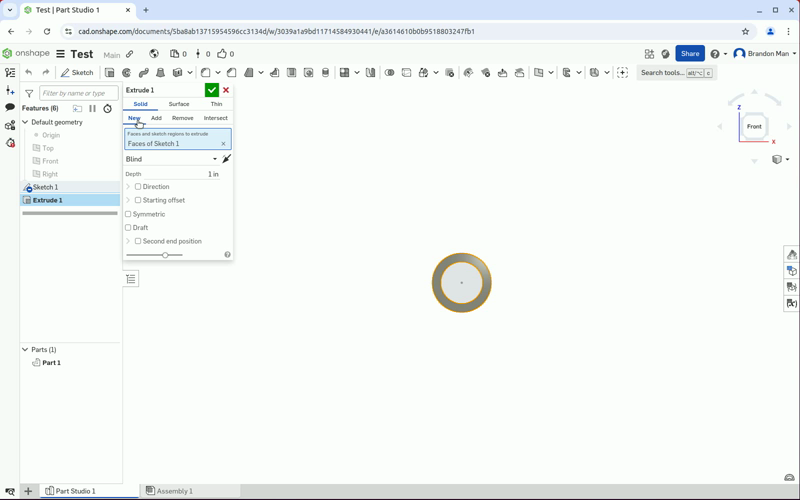
click(137, 120)
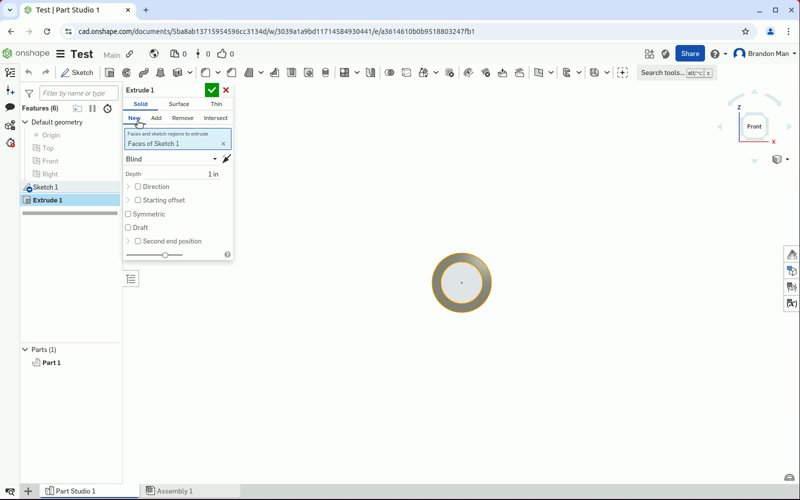
key(tab, 4)
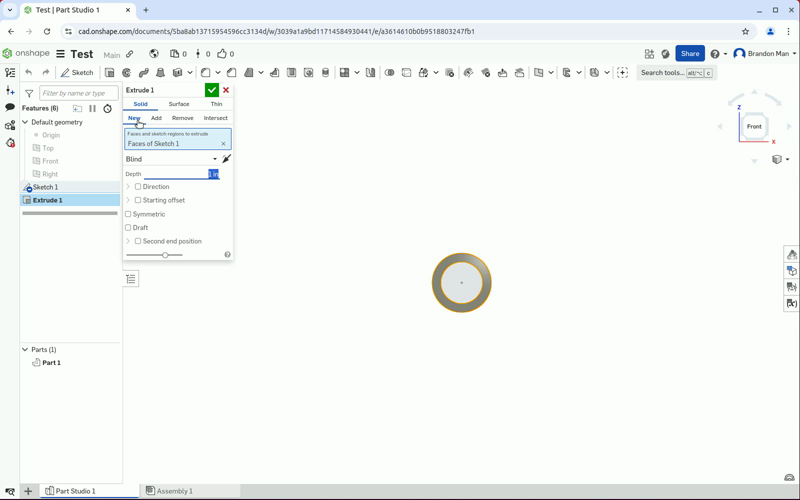
text(23.108)
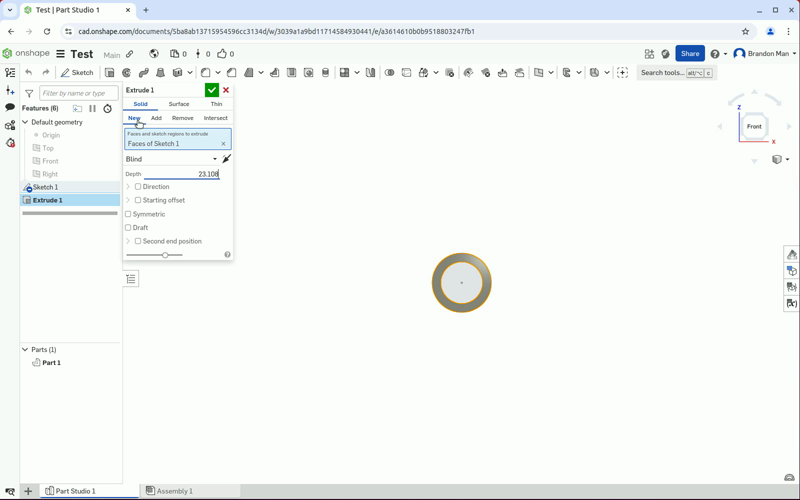
key(enter)
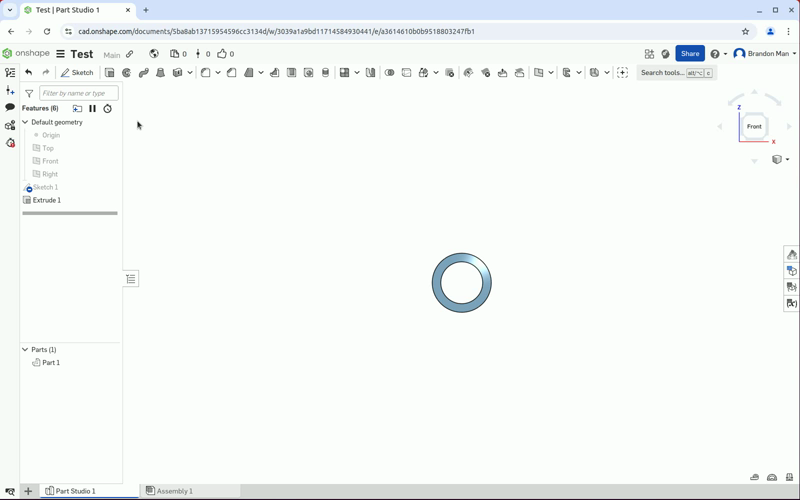
key(shift+h)
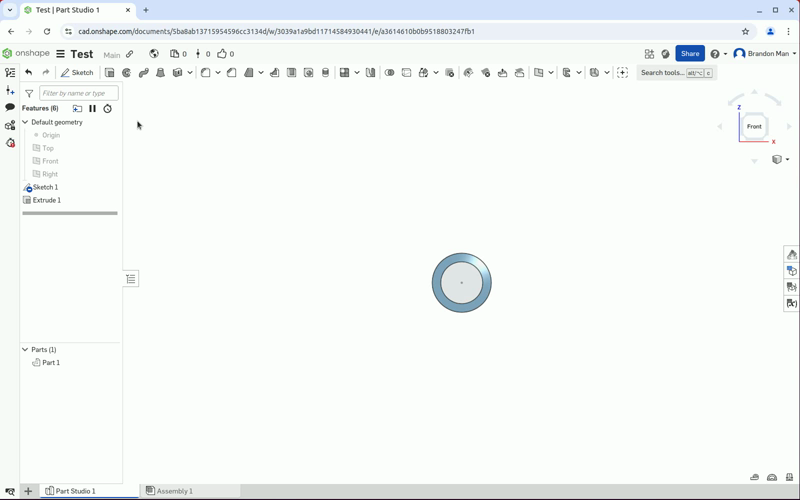
key(shift+h)
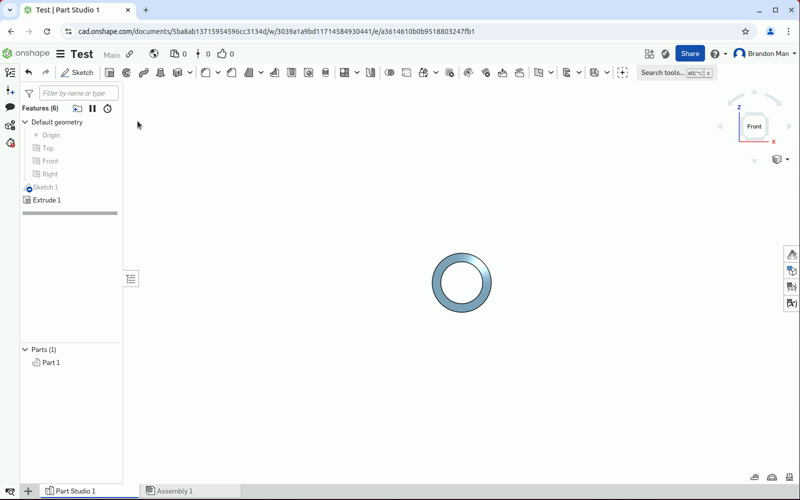
mouse_move(73, 189)
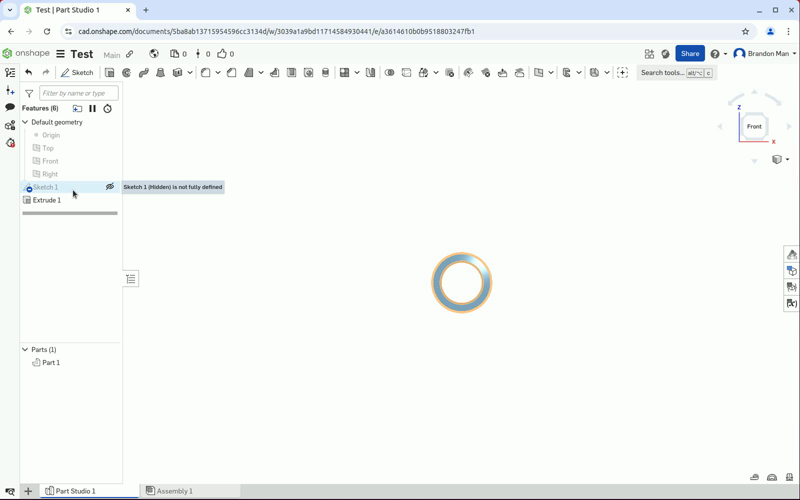
click(73, 189)
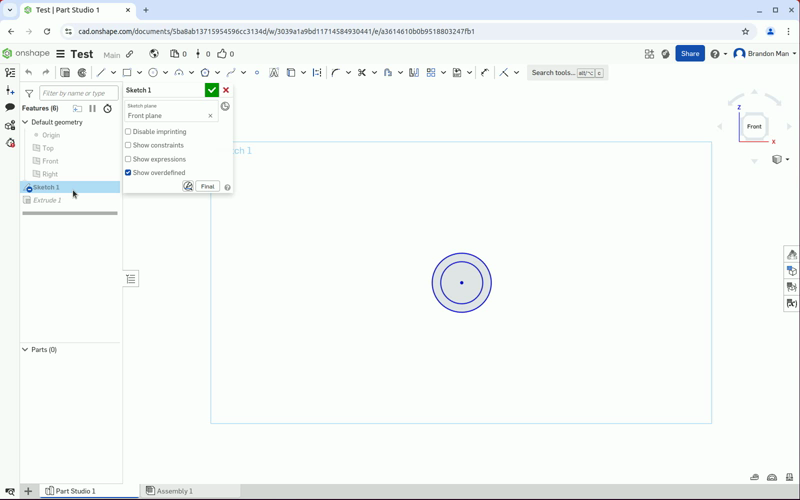
mouse_move(229, 92)
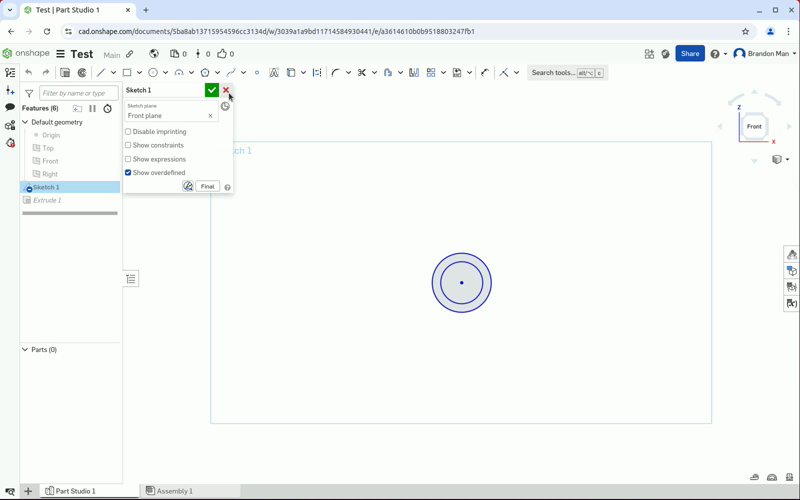
click(229, 92)
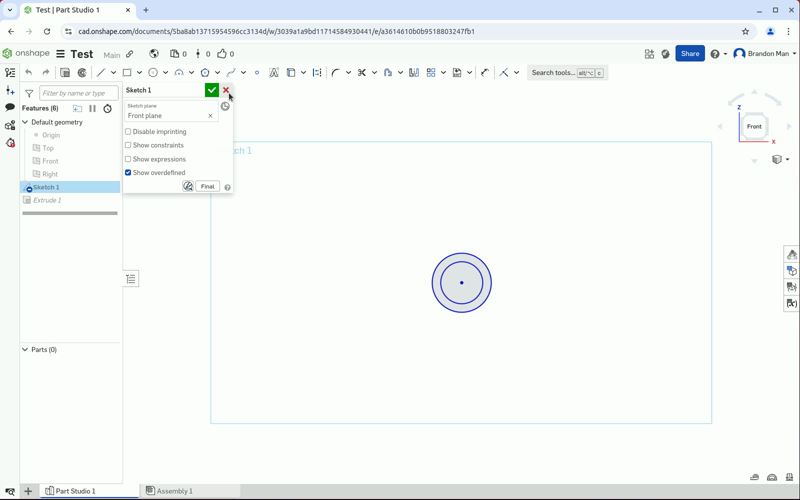
key(shift+s)
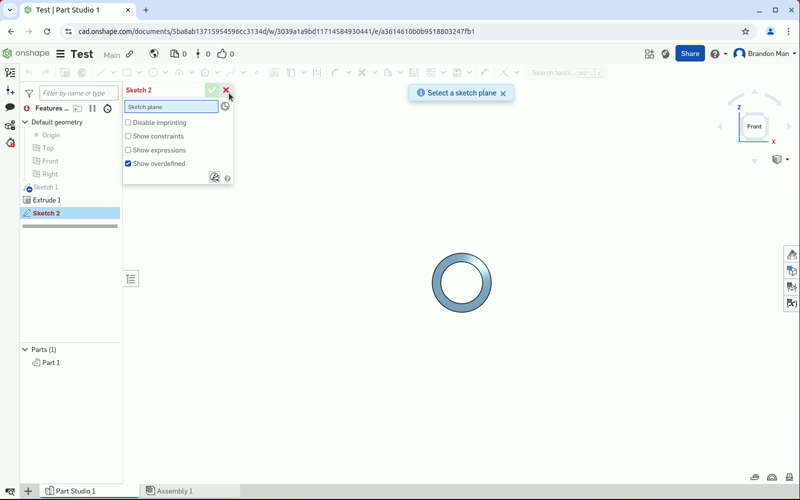
mouse_move(73, 163)
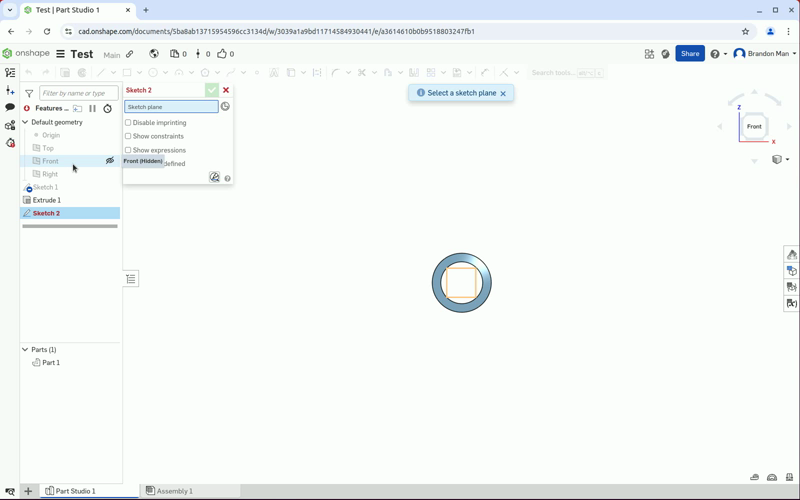
click(73, 163)
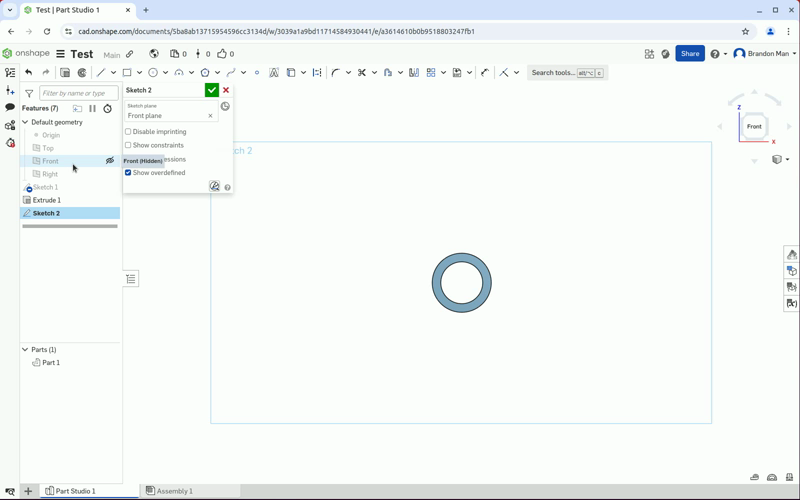
mouse_move(73, 352)
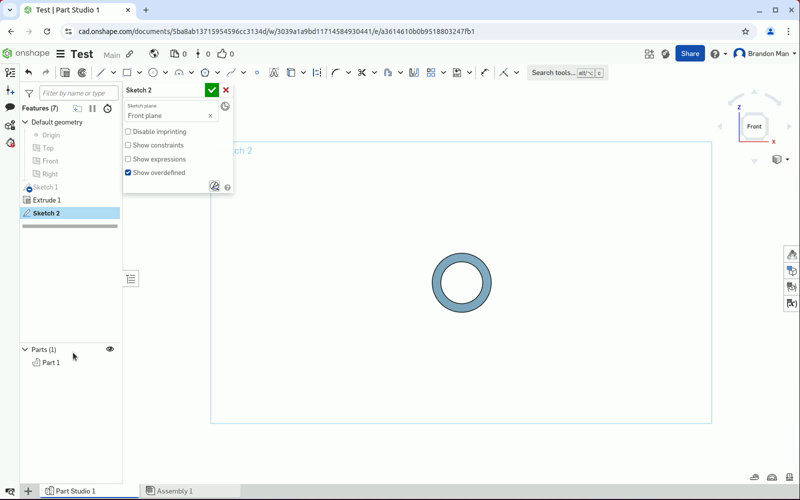
key(y)
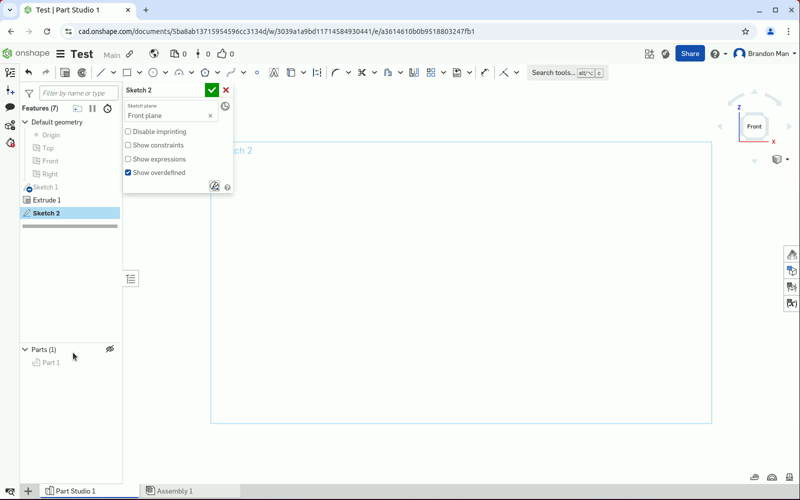
key(l)
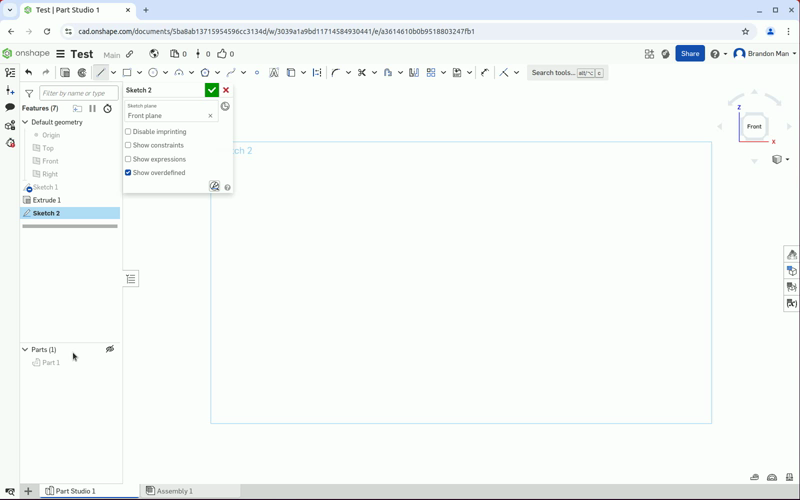
key_down(shift)
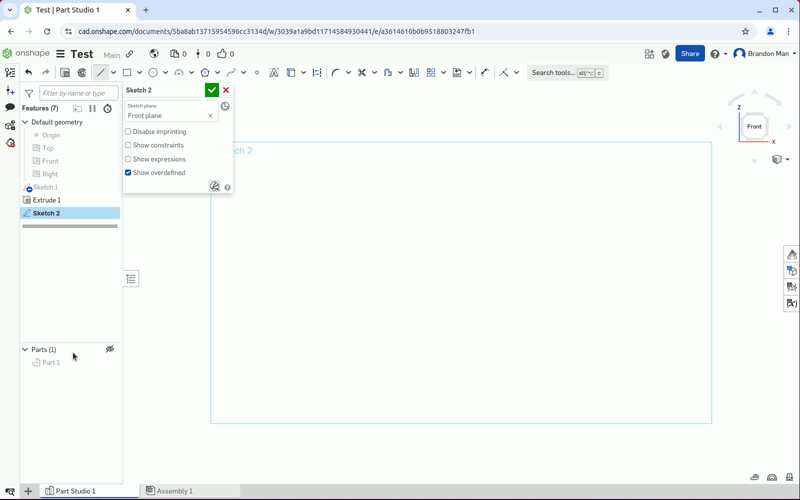
mouse_move(396, 328)
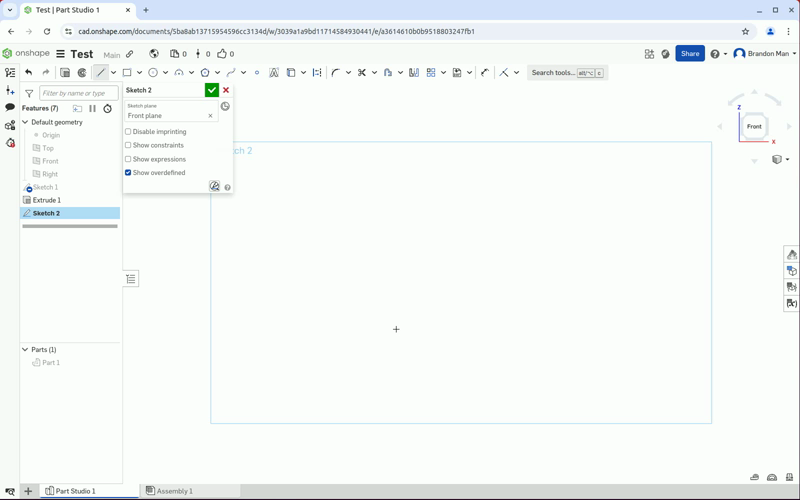
click(396, 328)
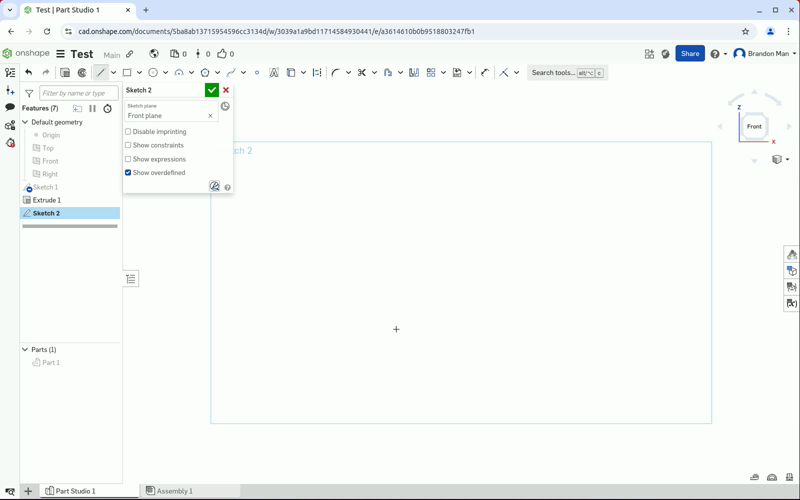
key_up(shift)
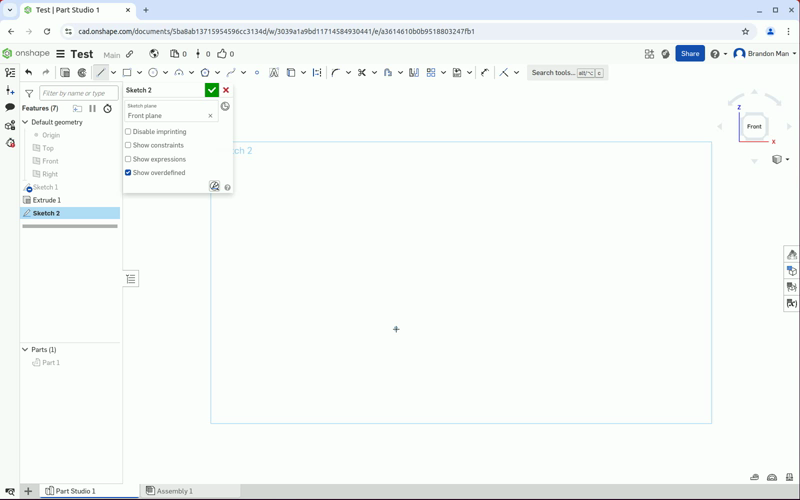
key_down(shift)
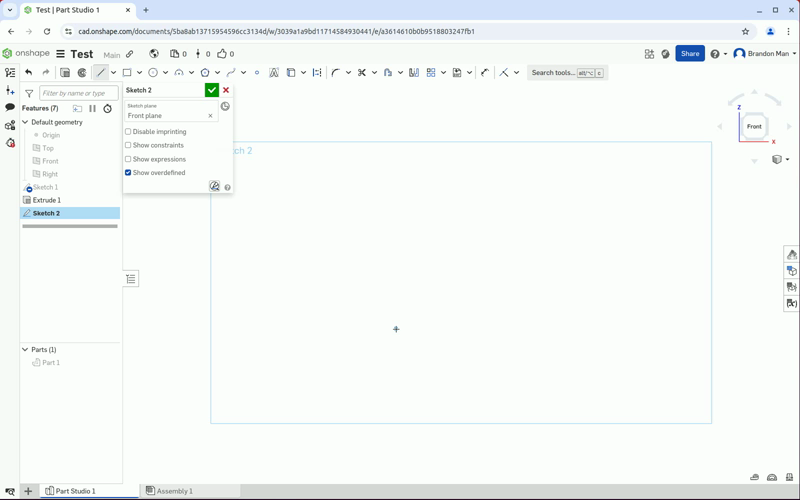
mouse_move(523, 328)
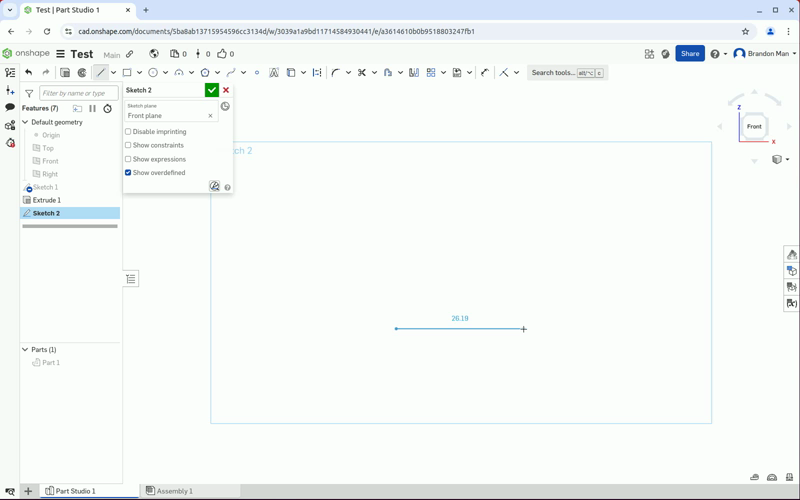
click(523, 328)
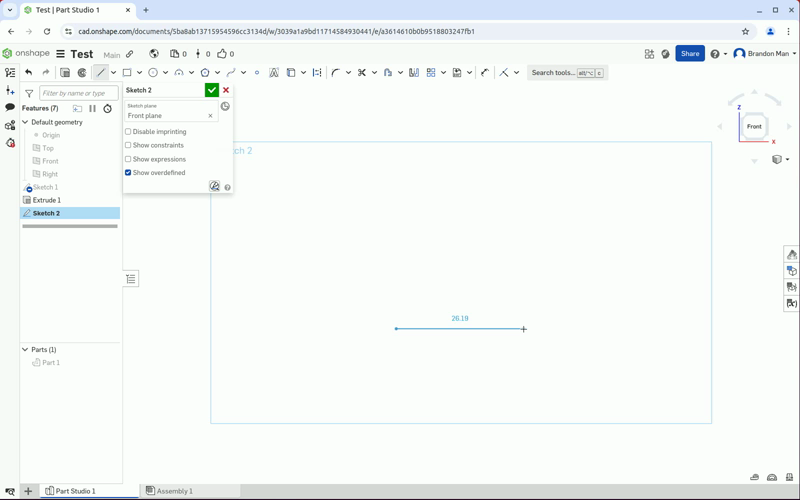
key_up(shift)
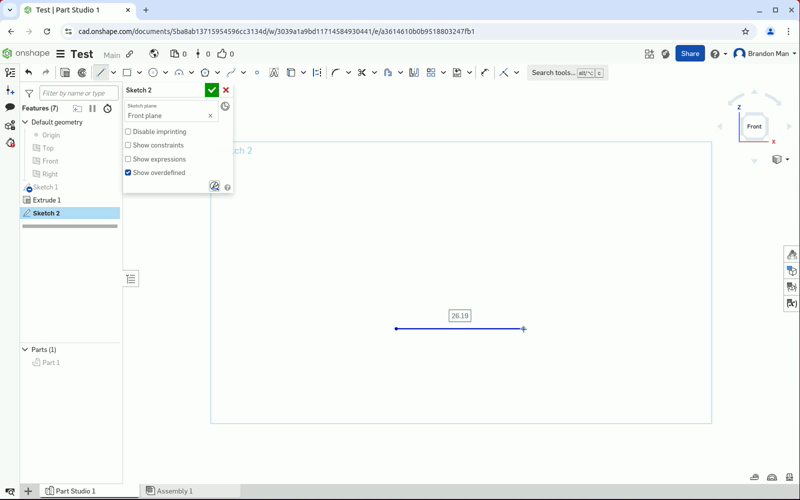
key_down(shift)
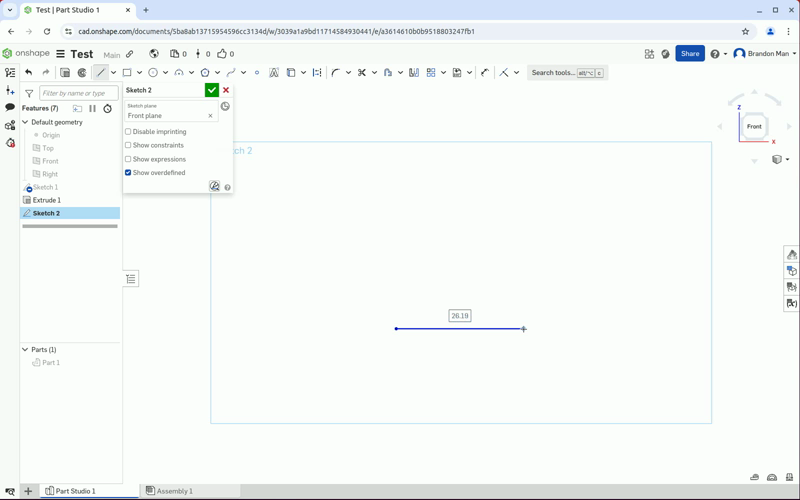
mouse_move(523, 237)
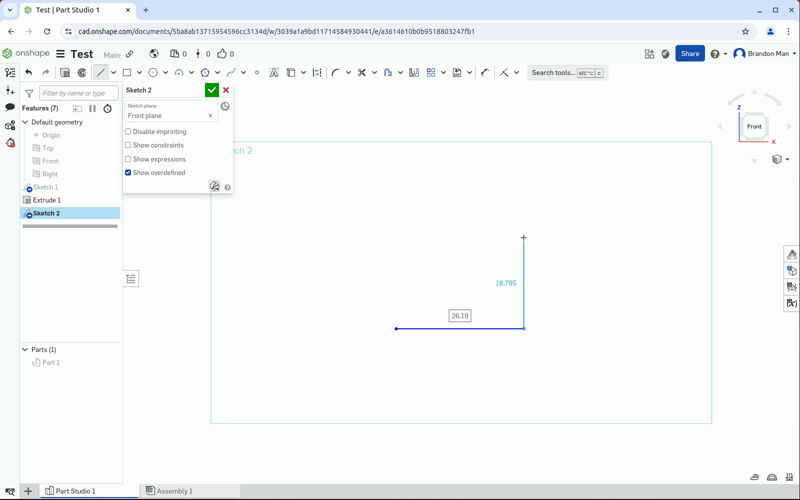
click(523, 237)
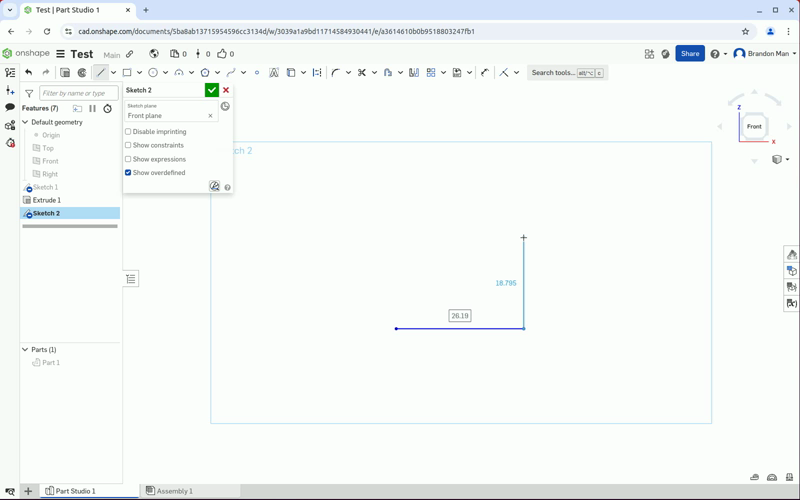
key_up(shift)
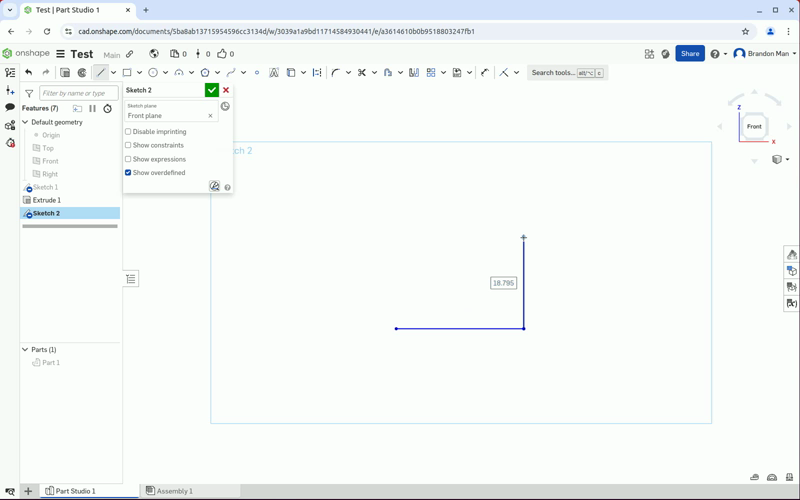
key_down(shift)
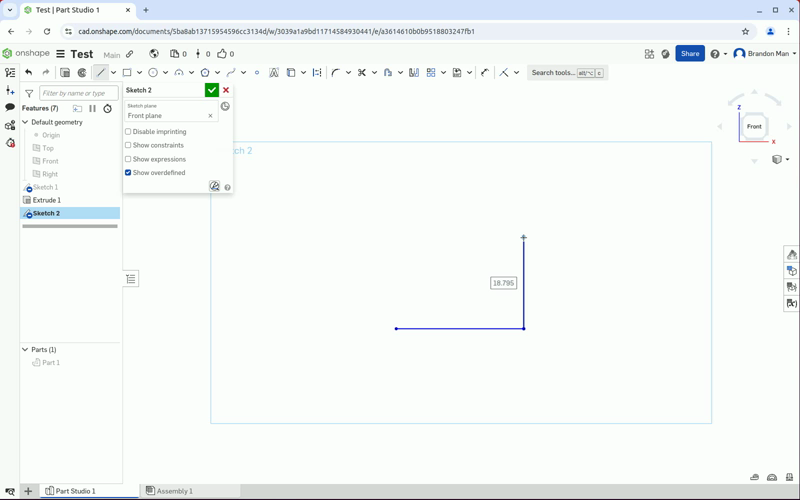
mouse_move(396, 237)
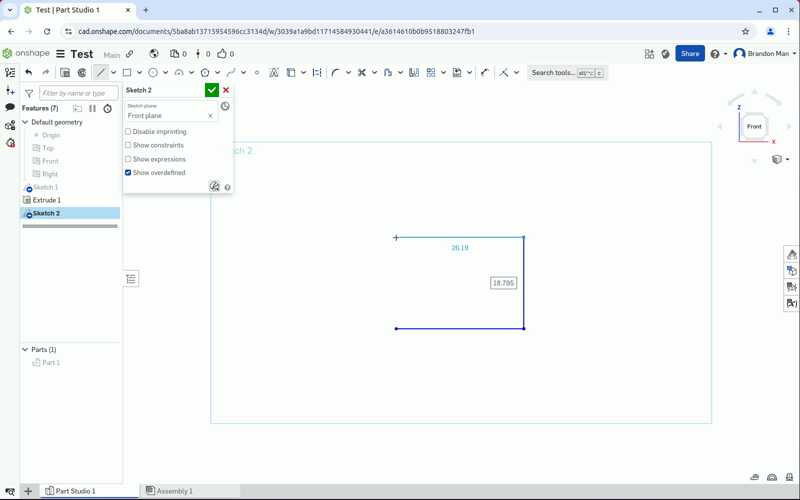
click(396, 237)
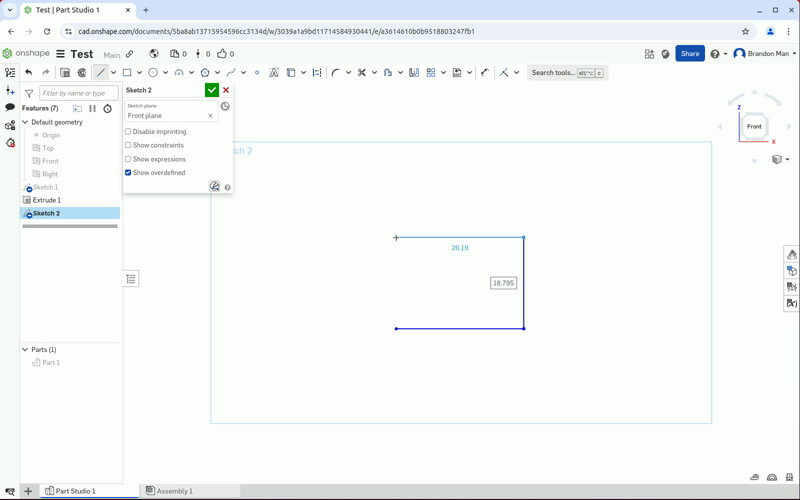
key_up(shift)
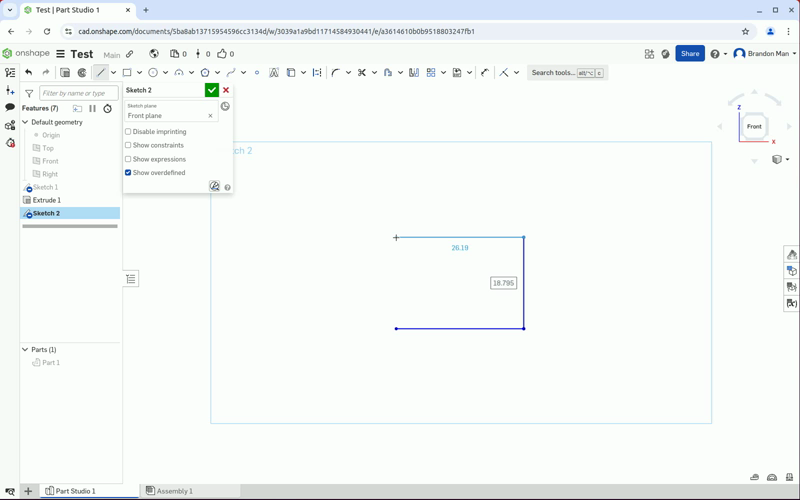
key_down(shift)
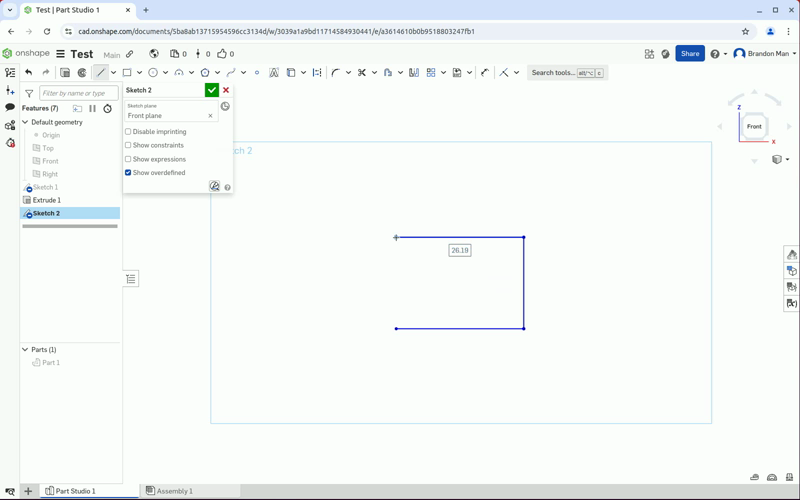
mouse_move(396, 328)
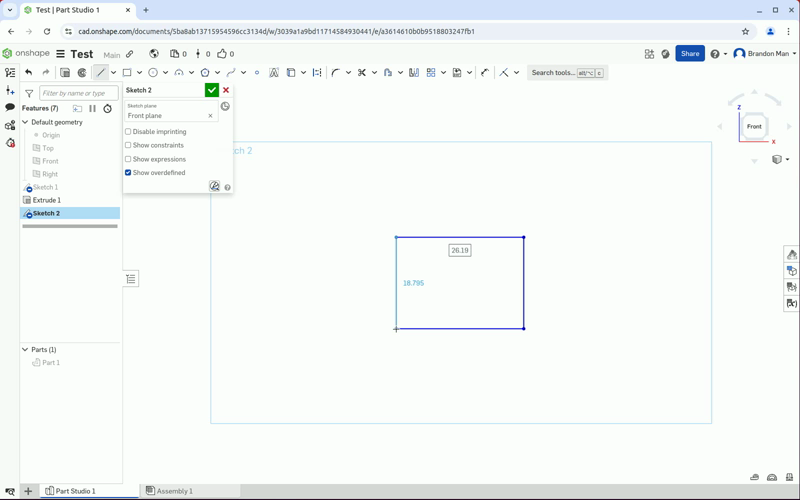
key_up(shift)
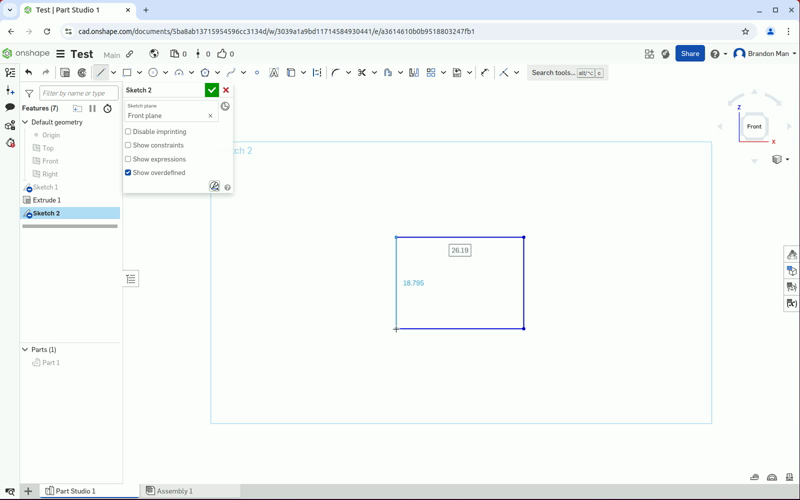
click(396, 328)
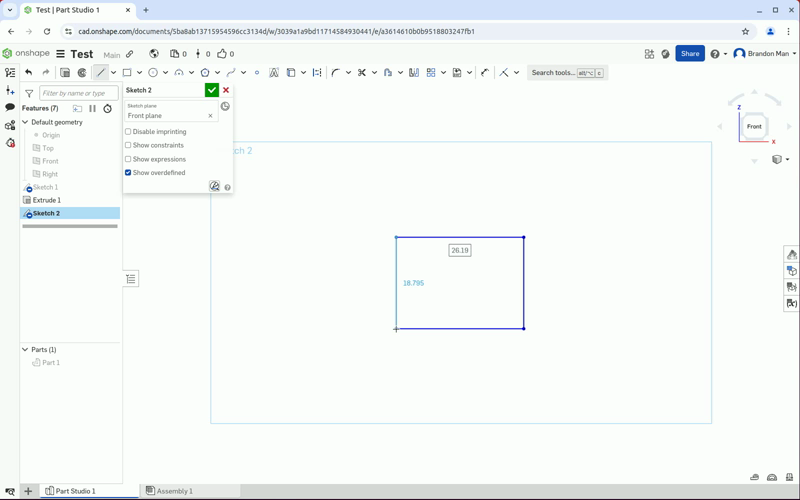
key(esc)
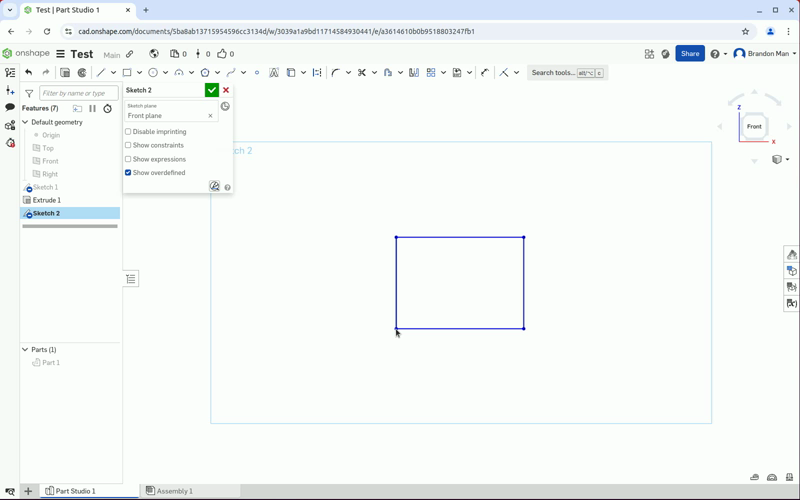
key(c)
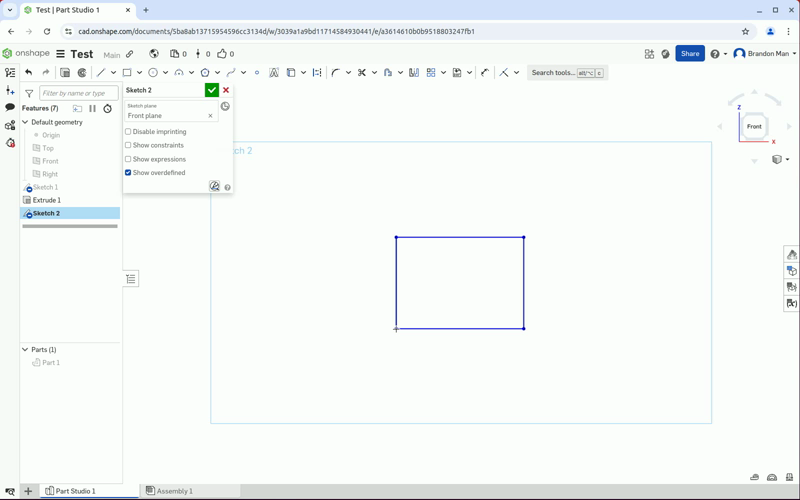
key_down(shift)
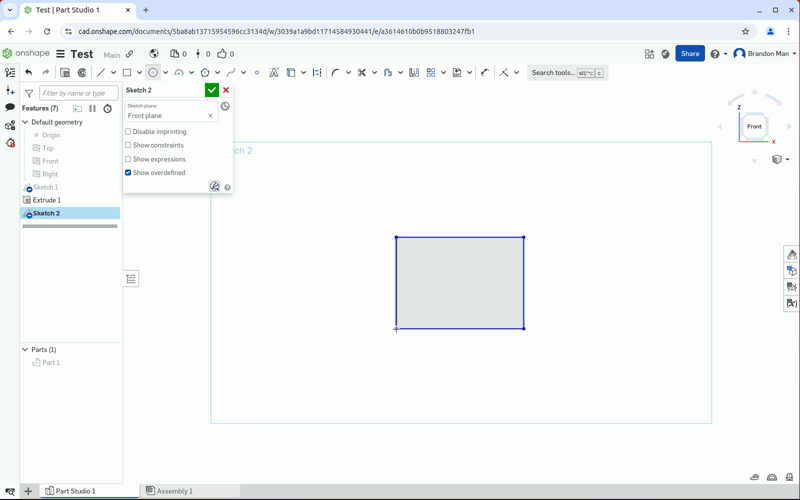
mouse_move(460, 282)
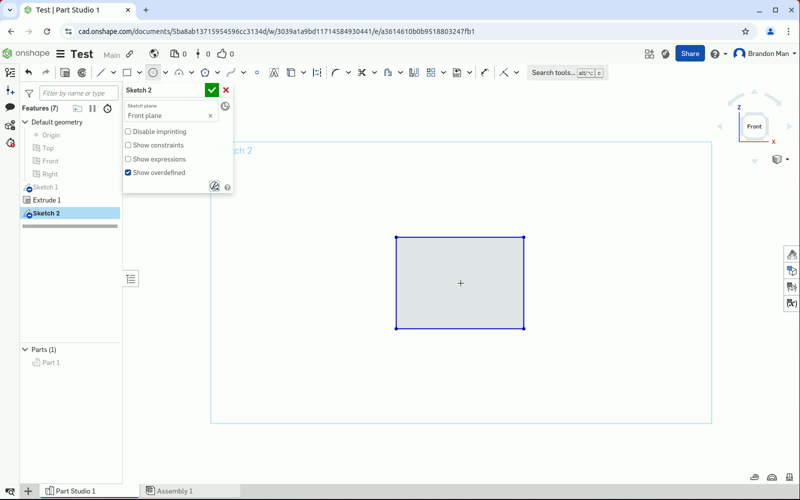
click(460, 282)
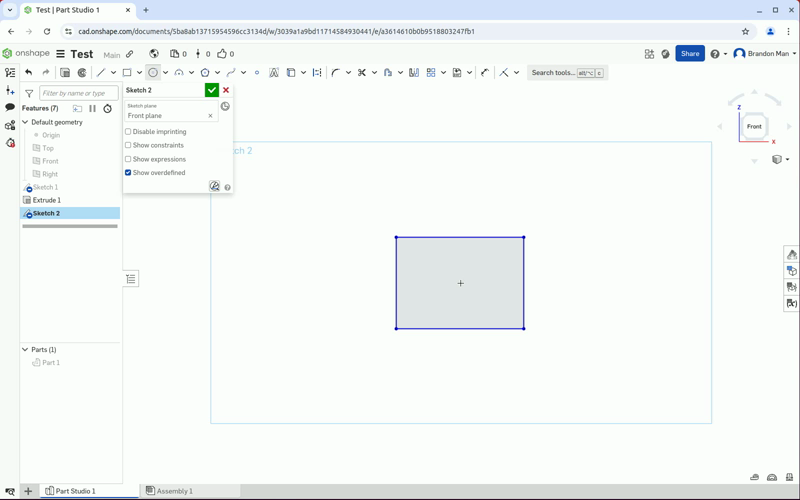
key_up(shift)
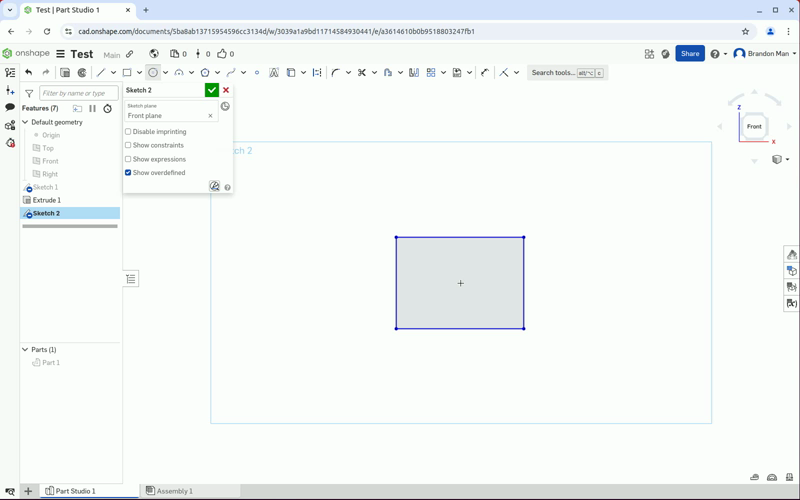
mouse_move(489, 282)
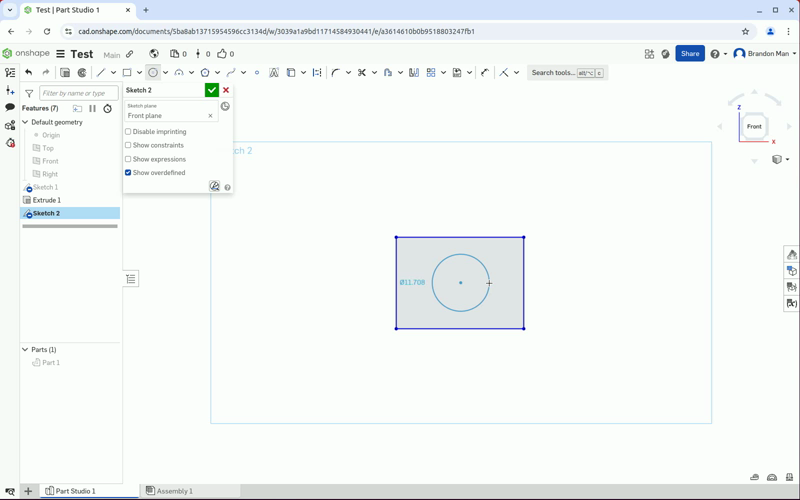
click(489, 282)
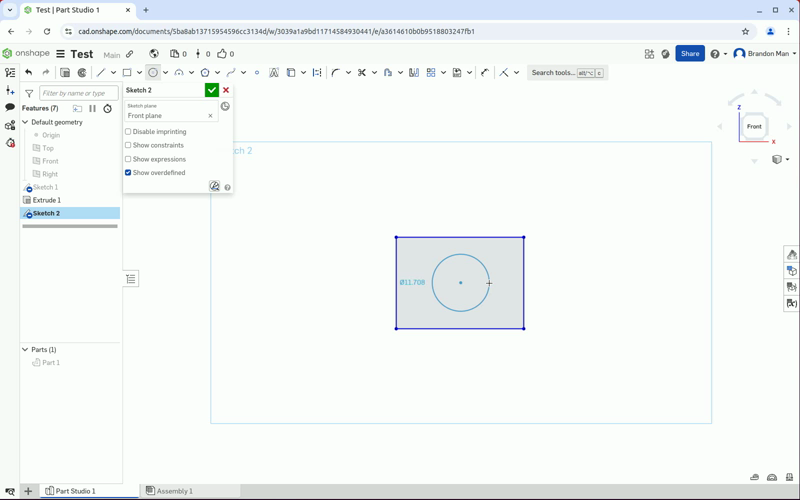
key(esc)
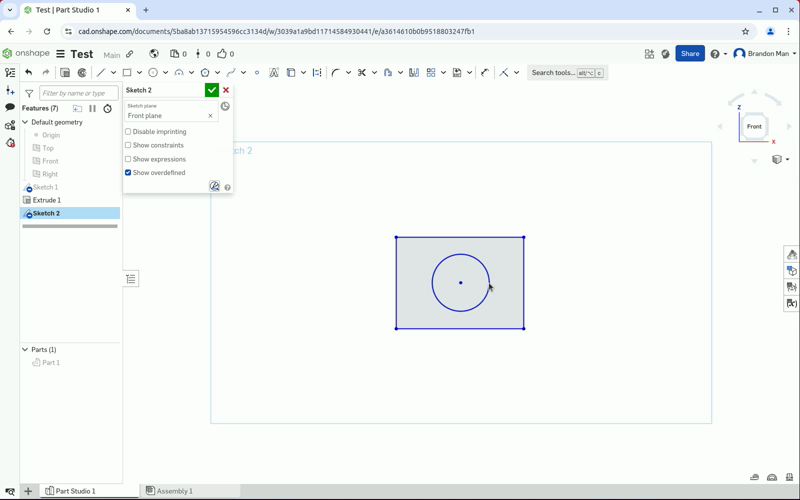
mouse_move(423, 300)
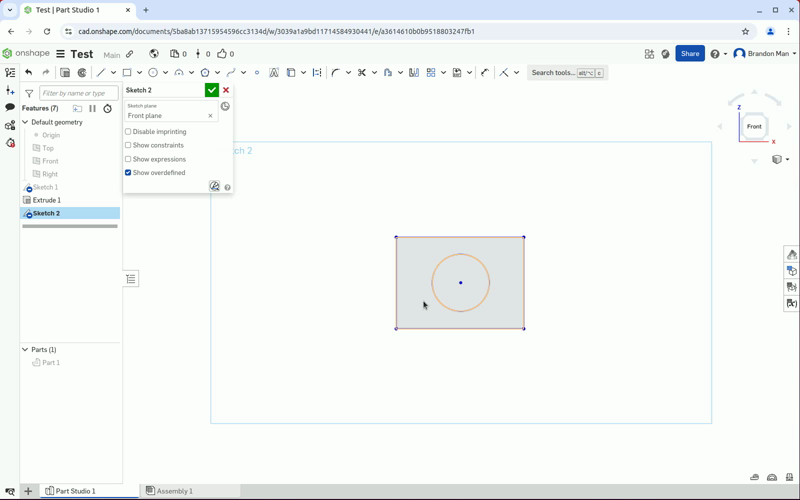
click(423, 300)
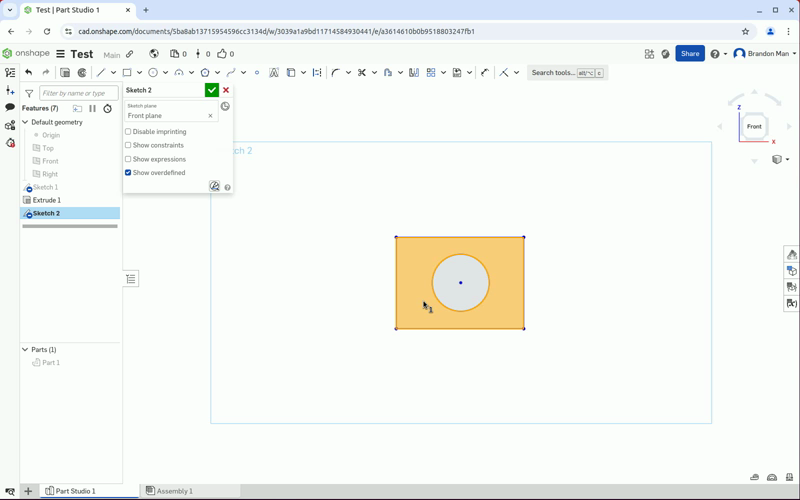
mouse_move(73, 352)
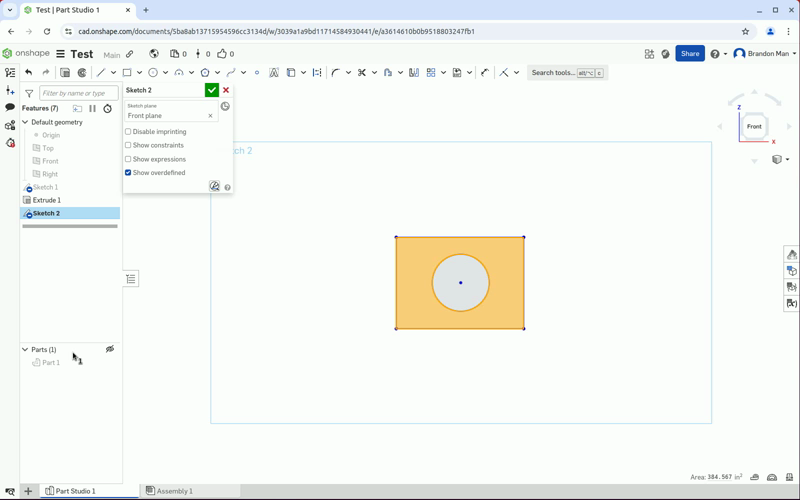
key(shift+y)
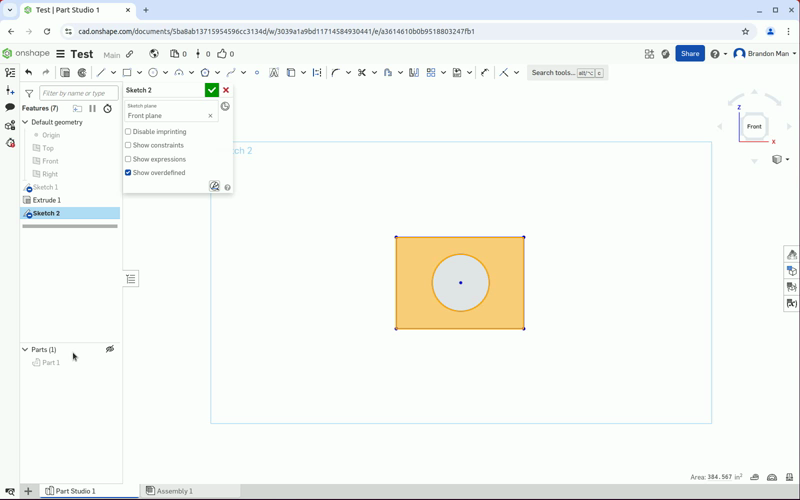
key(shift+e)
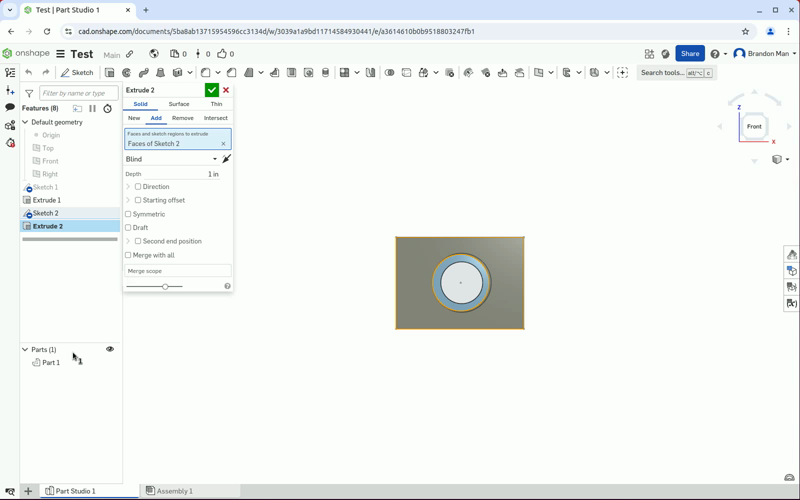
mouse_move(143, 106)
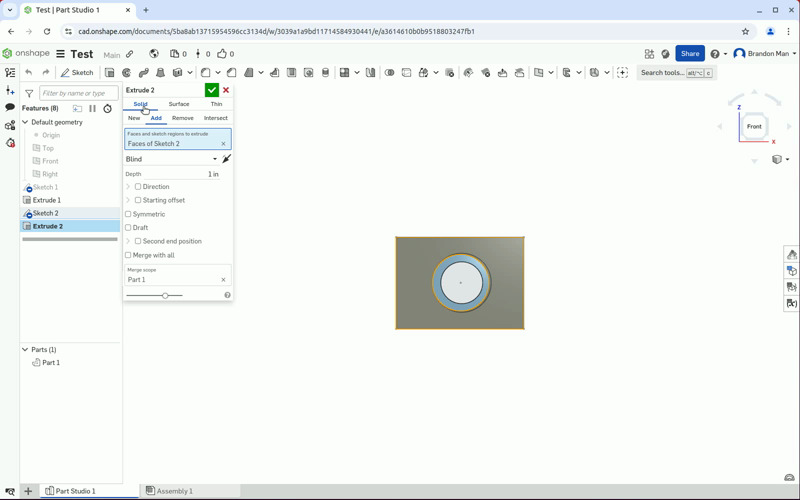
click(143, 106)
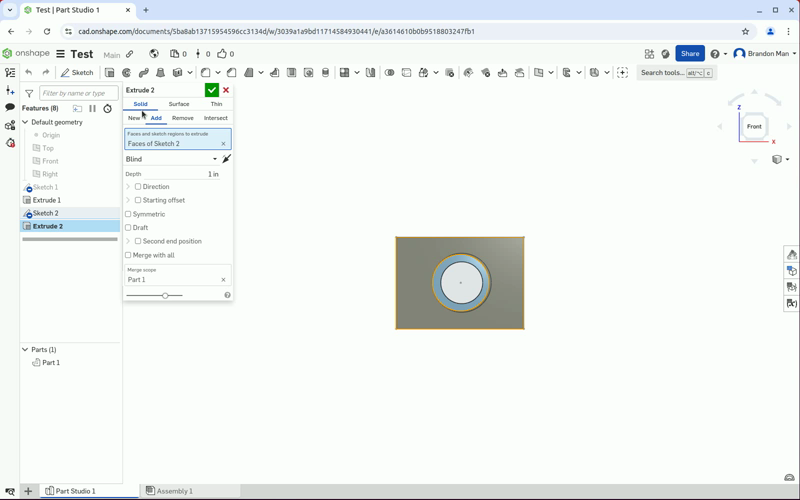
mouse_move(137, 120)
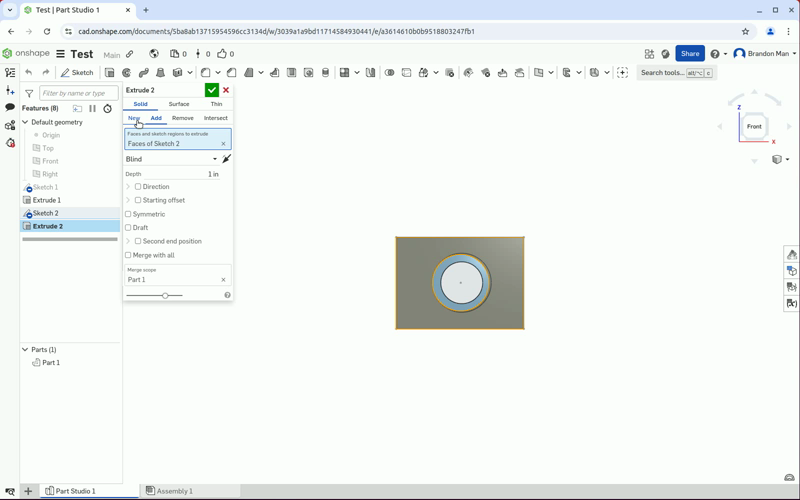
click(137, 120)
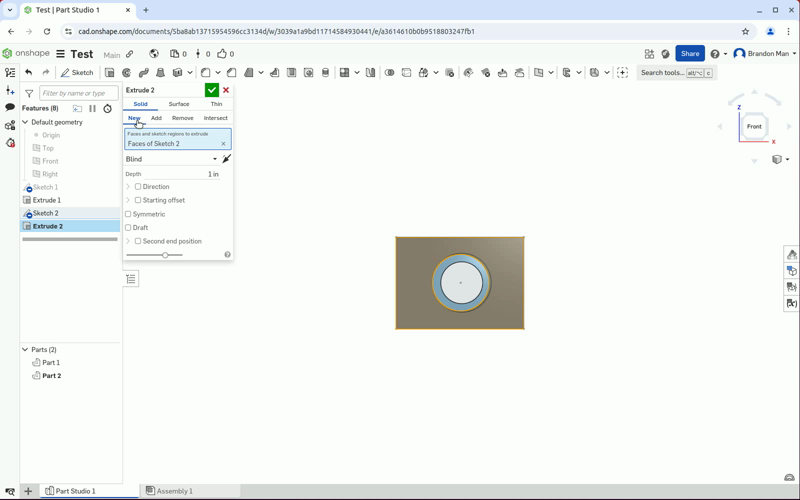
key(tab, 4)
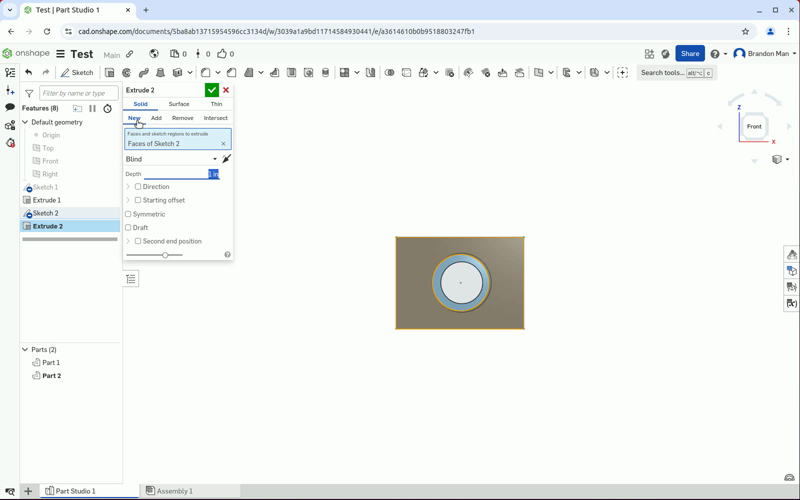
text(10.832)
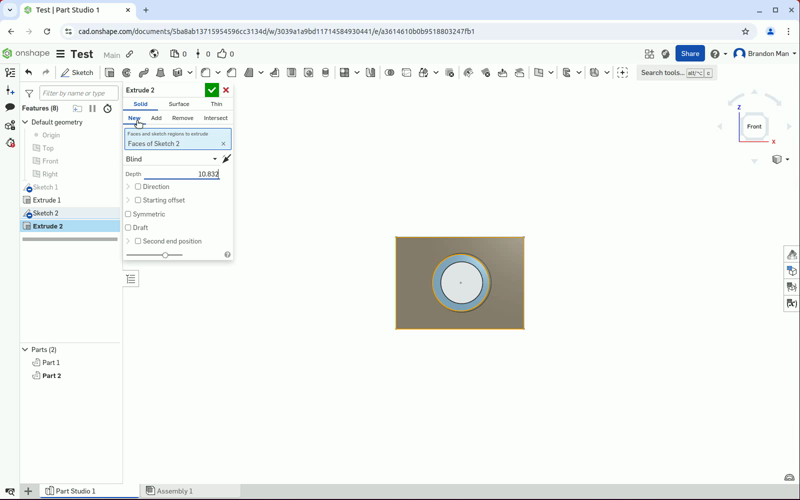
key(enter)
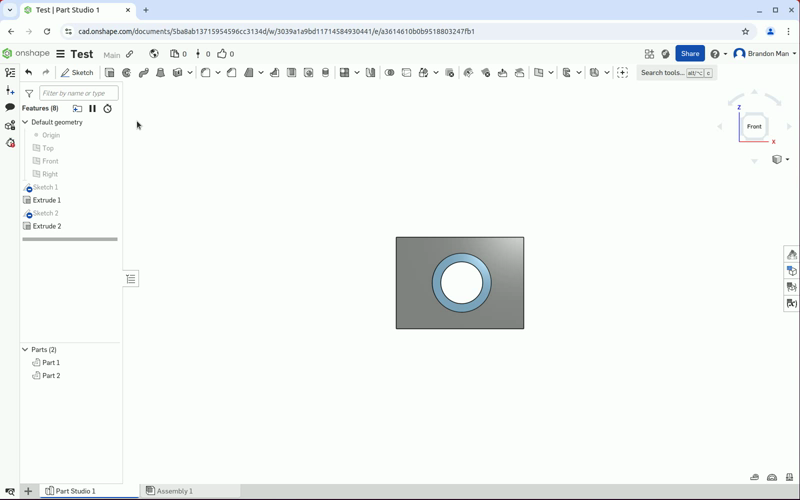
key(shift+h)
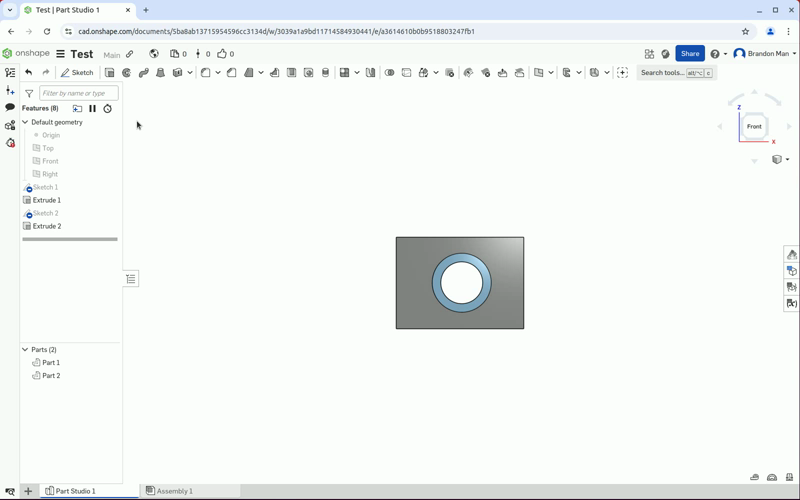
key(shift+h)
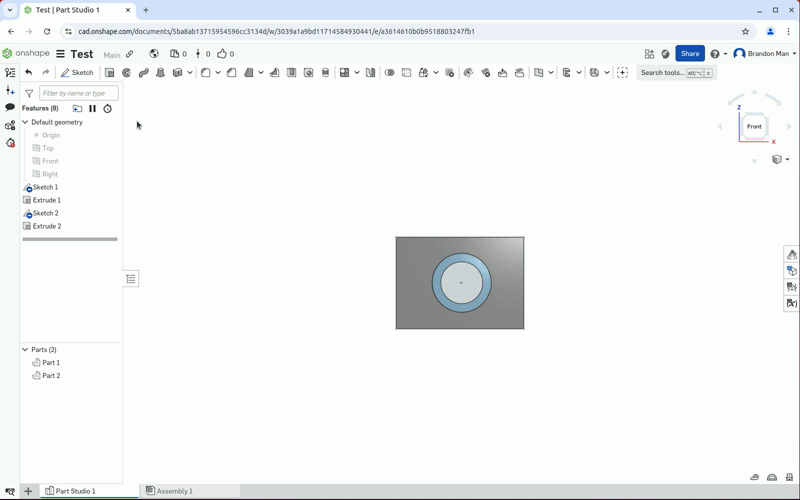
key(shift+7)
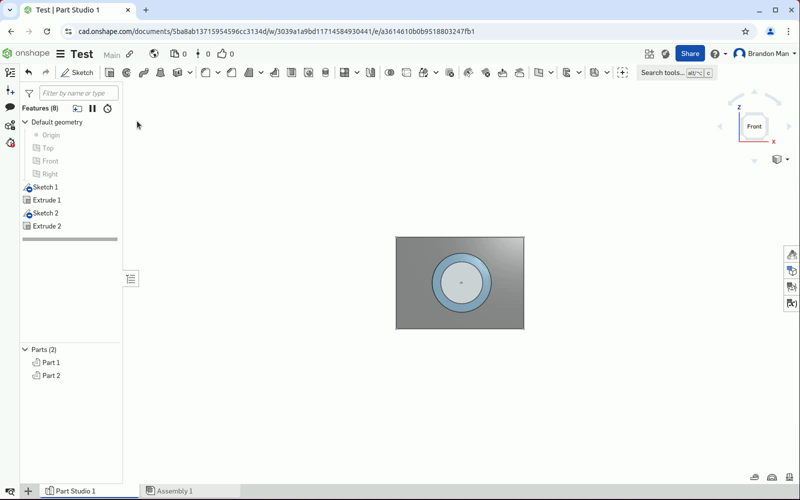
key(left, 2)
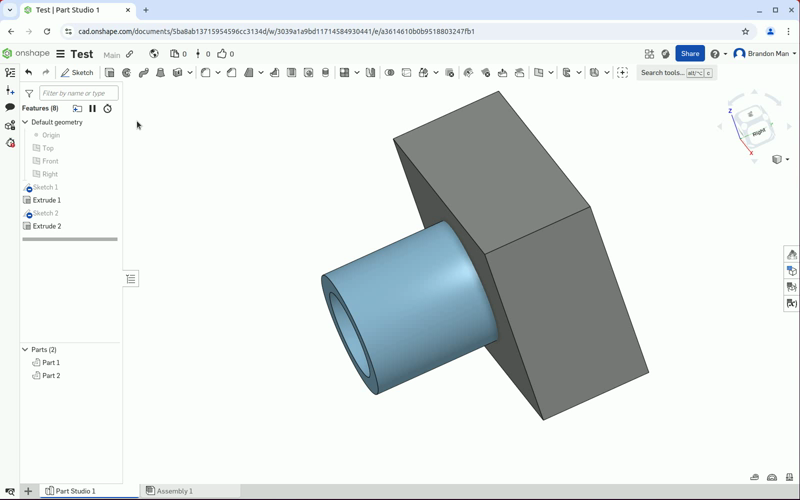
key(down, 2)
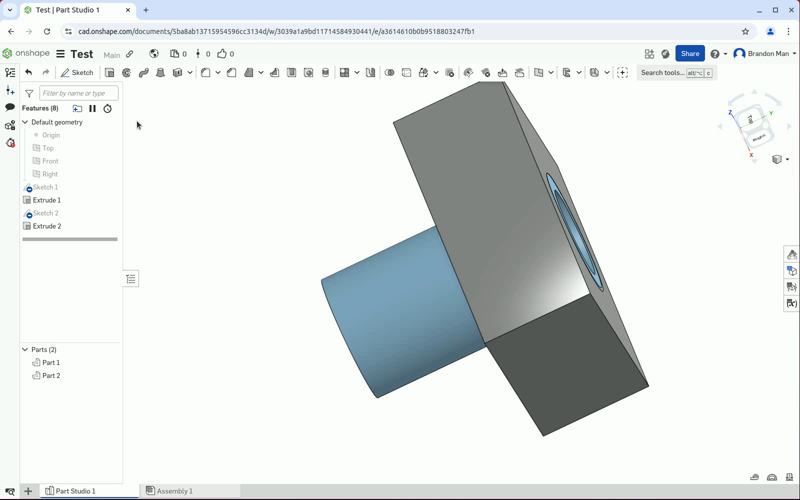
key(up, 2)
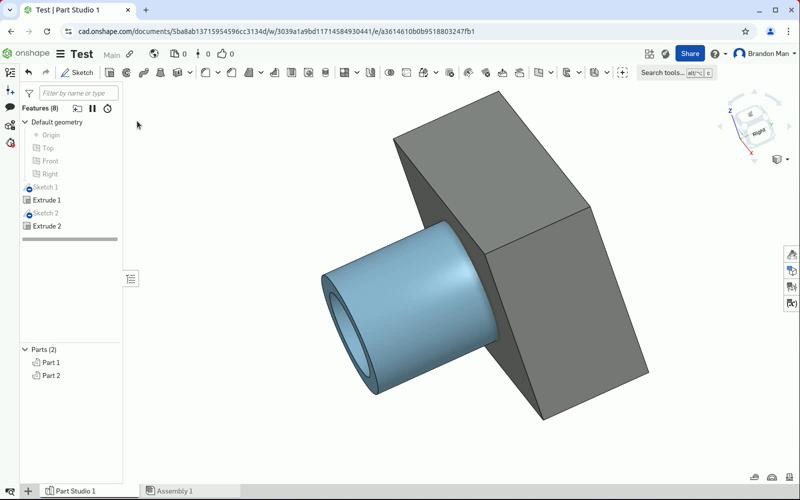
key(right, 2)
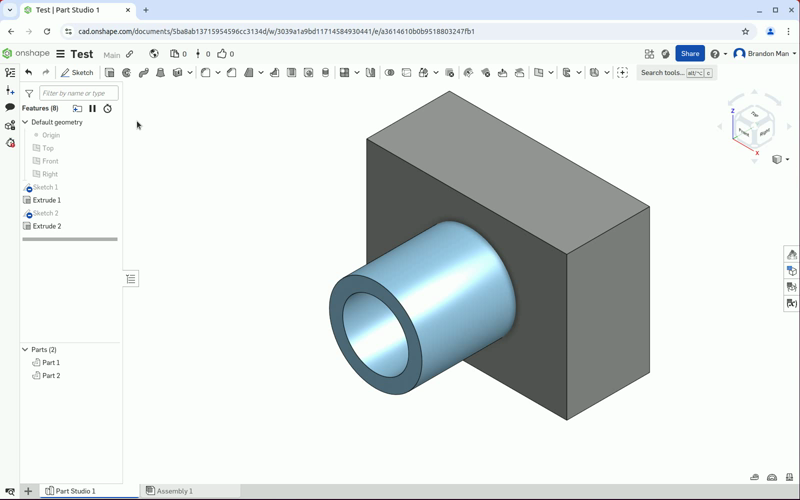
mouse_move(73, 189)
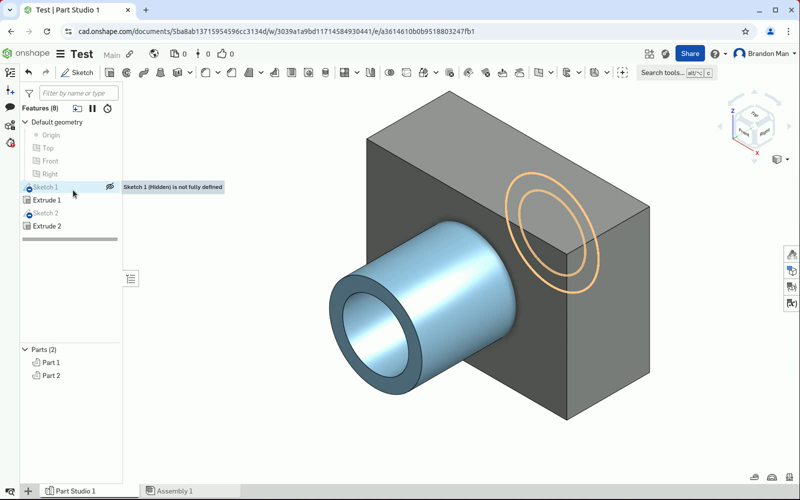
click(73, 189)